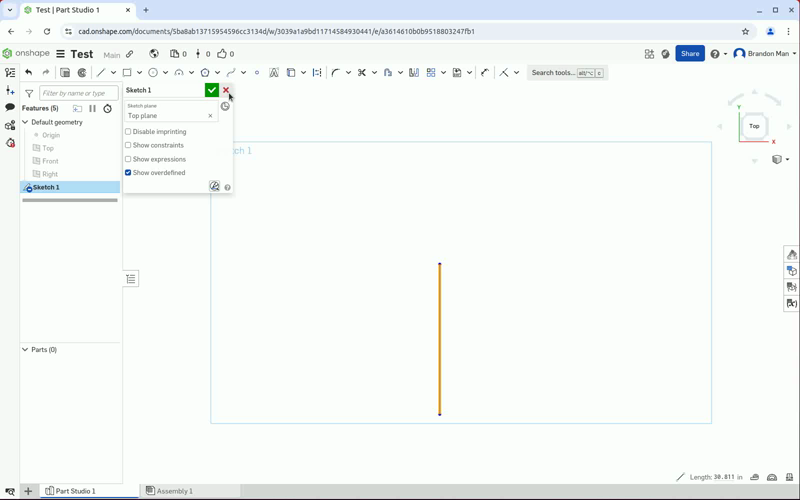
key(shift+h)
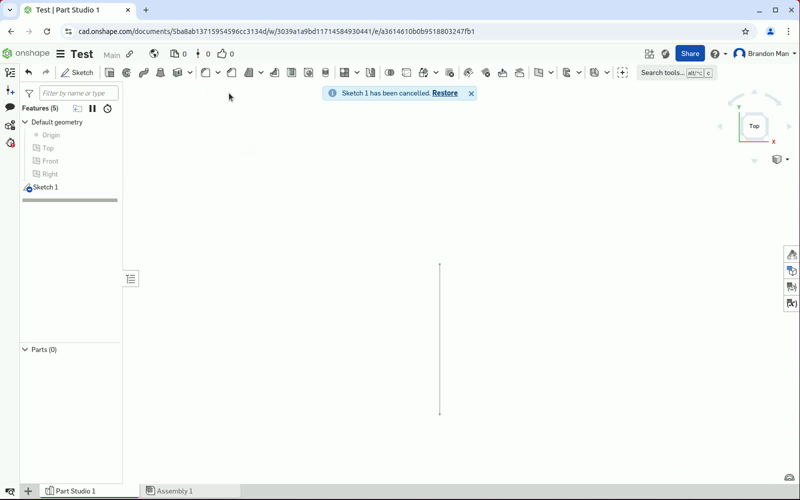
key(shift+s)
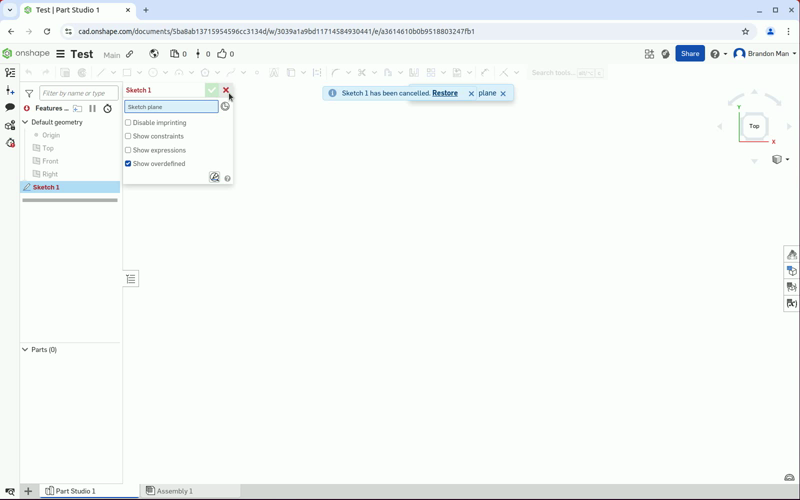
mouse_move(73, 150)
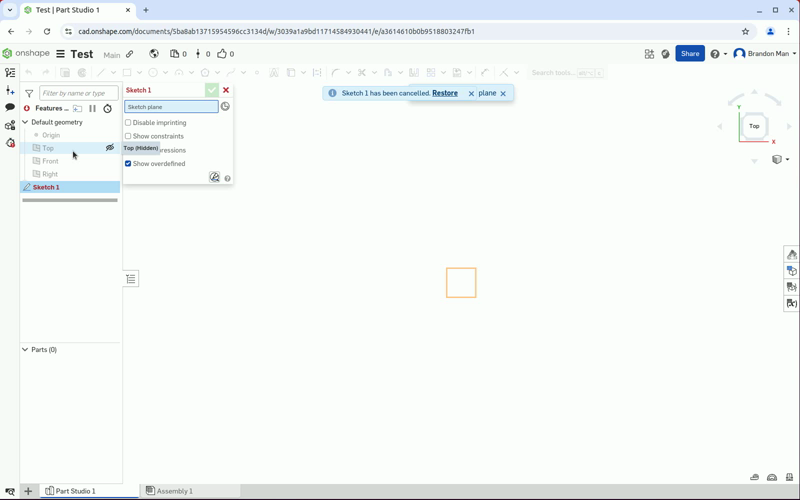
click(73, 150)
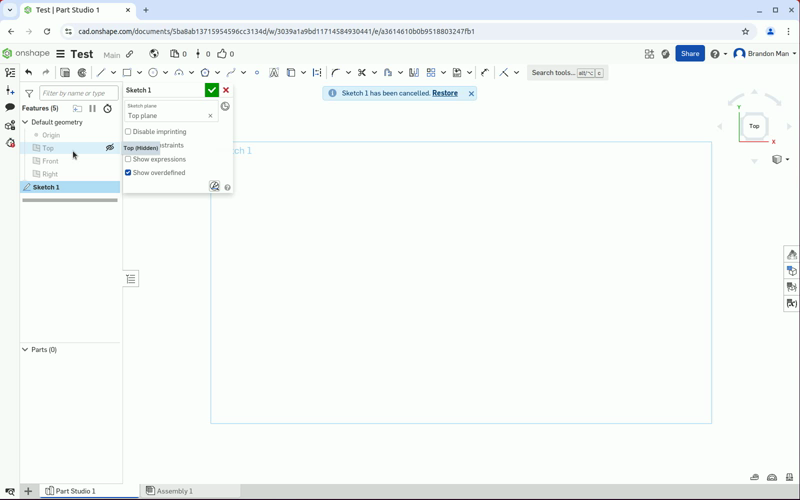
mouse_move(73, 352)
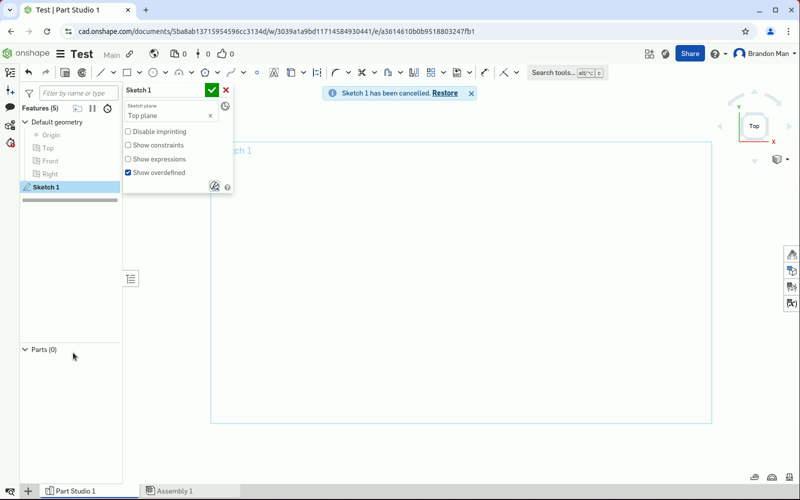
key(y)
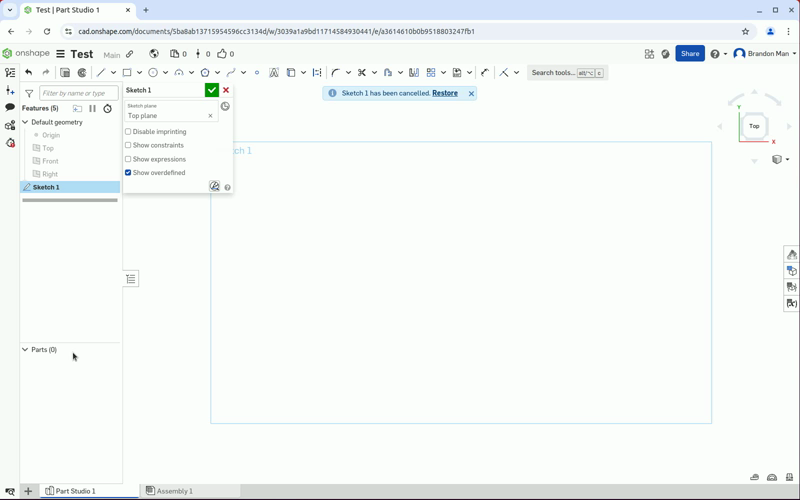
key(l)
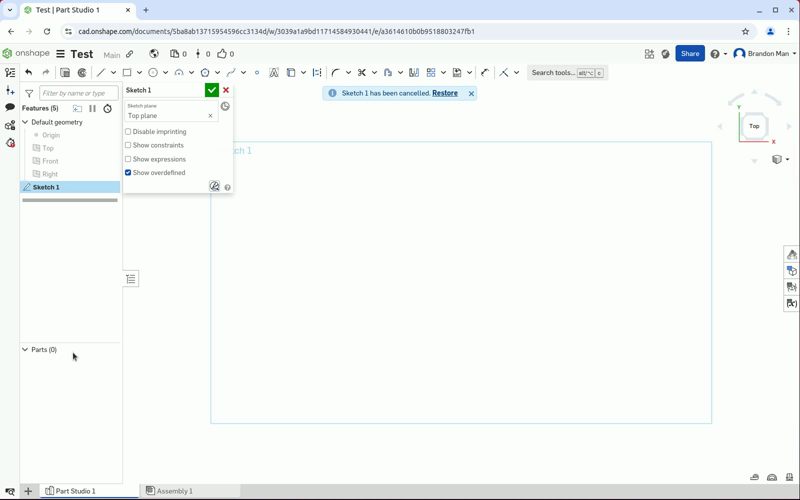
key_down(shift)
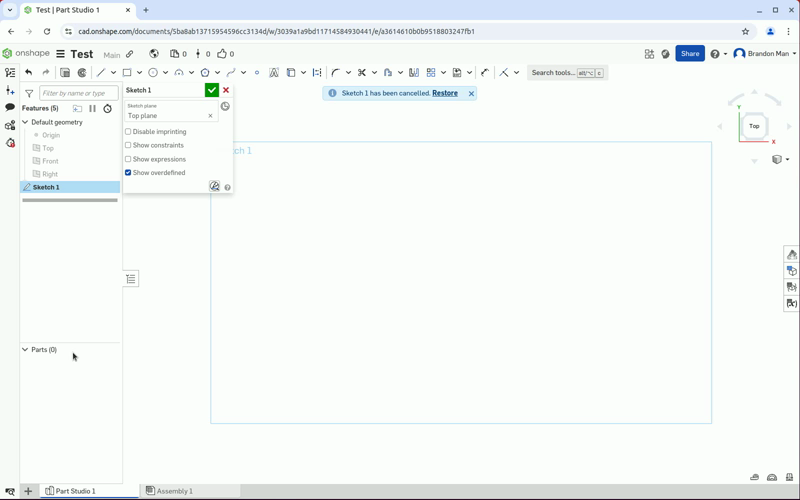
mouse_move(350, 293)
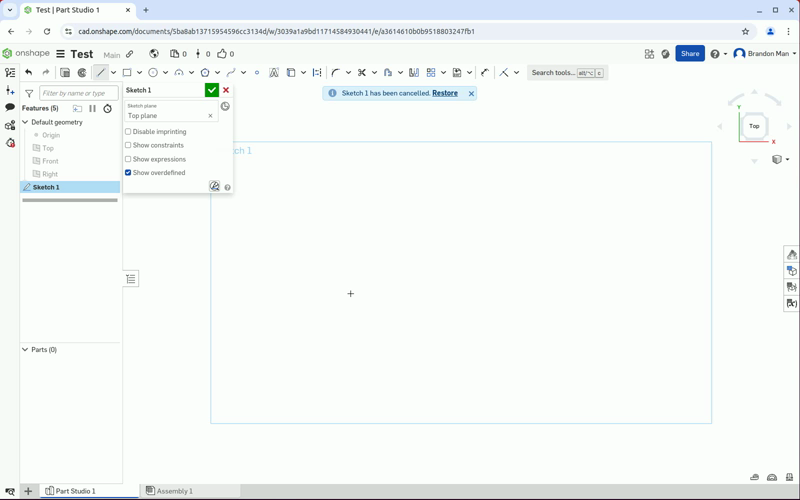
click(350, 293)
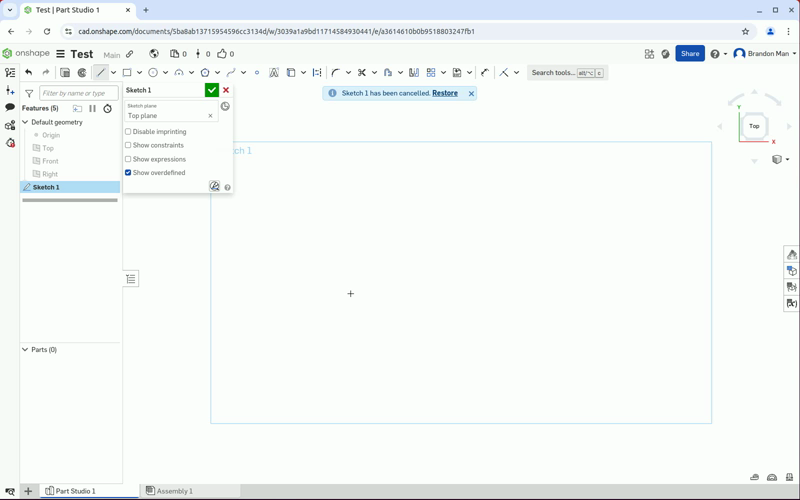
key_up(shift)
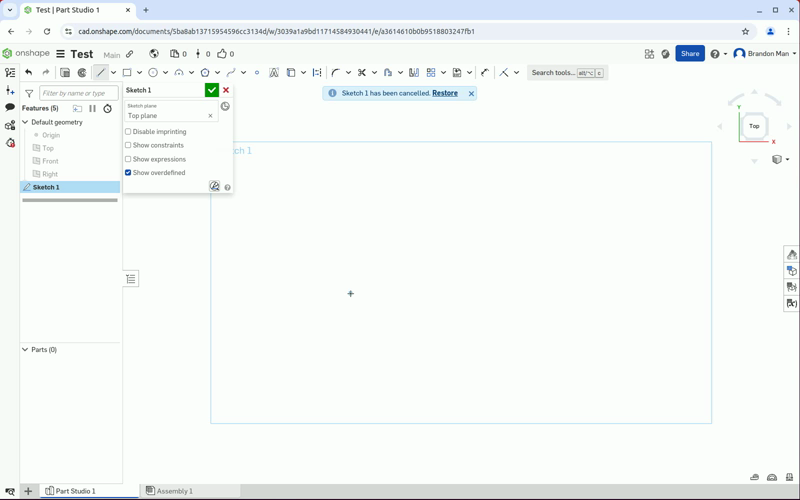
key_down(shift)
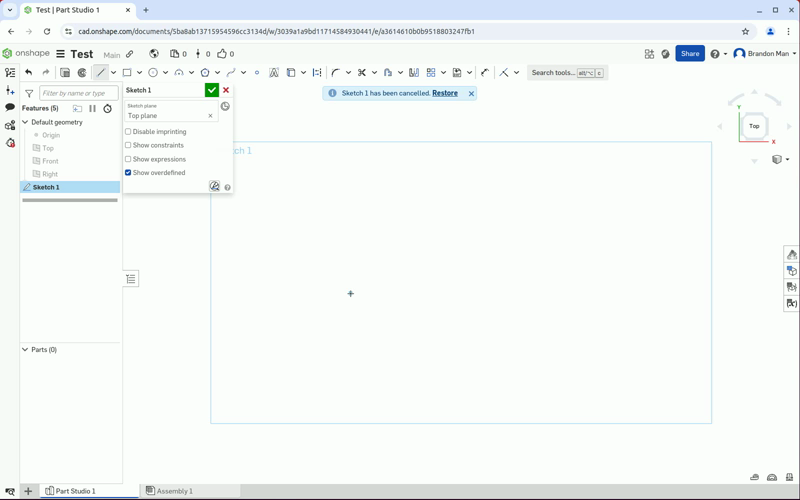
mouse_move(472, 293)
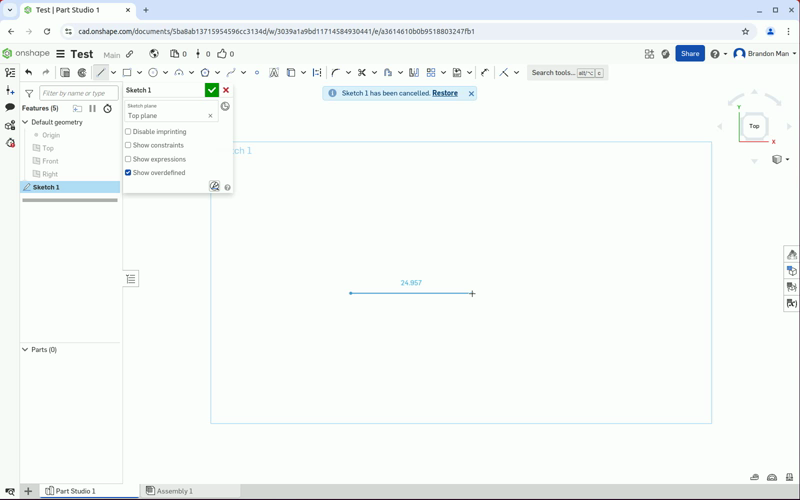
click(472, 293)
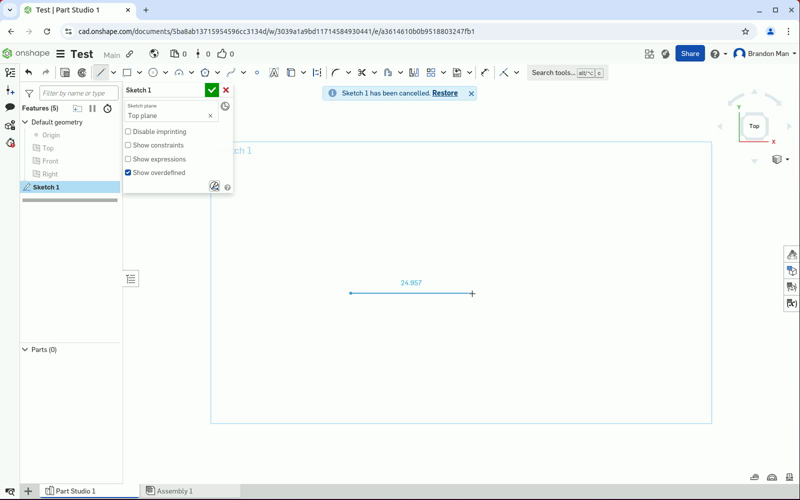
key_up(shift)
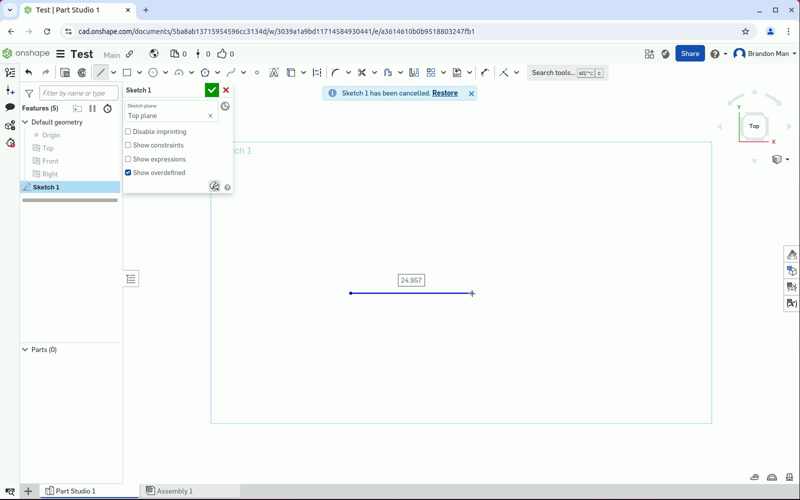
key_down(shift)
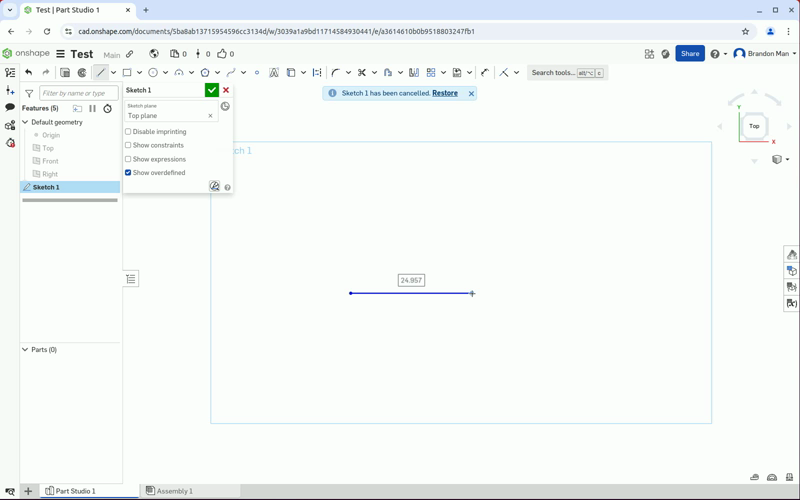
mouse_move(472, 212)
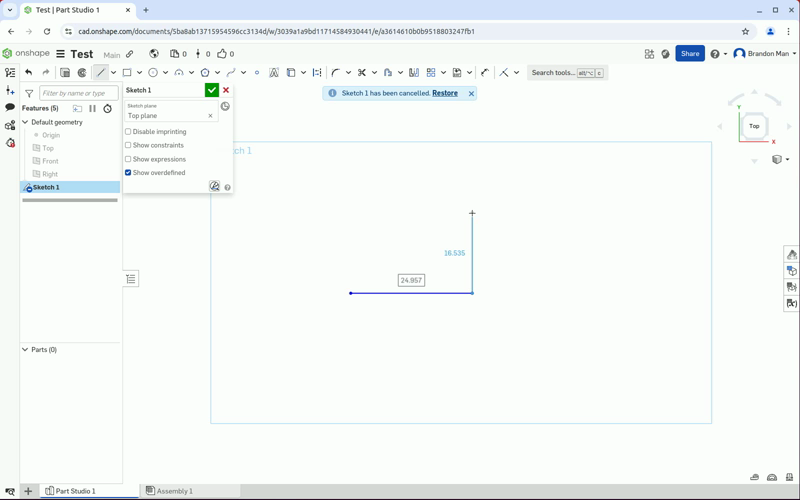
click(472, 212)
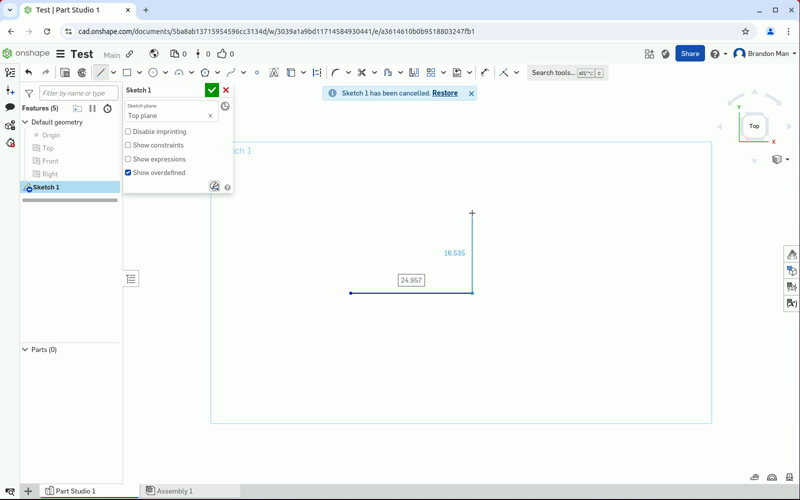
key_up(shift)
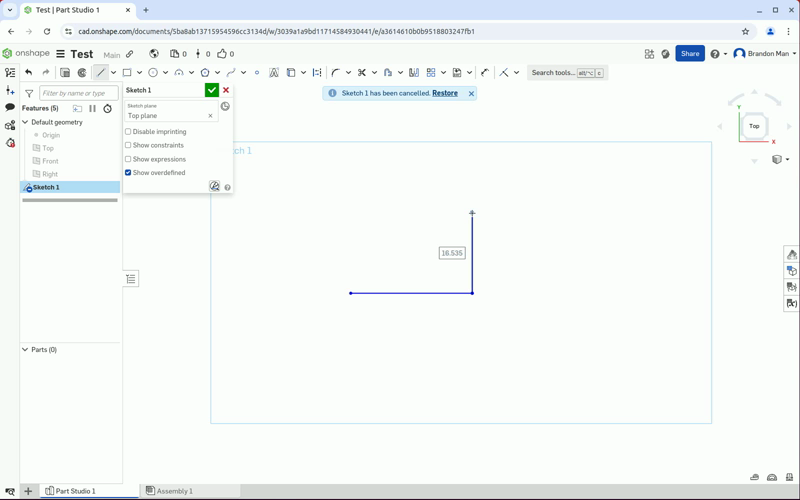
key_down(shift)
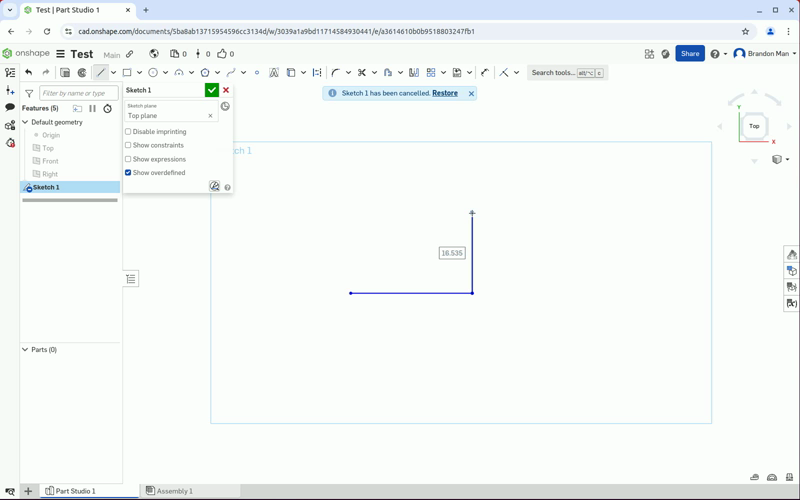
mouse_move(350, 212)
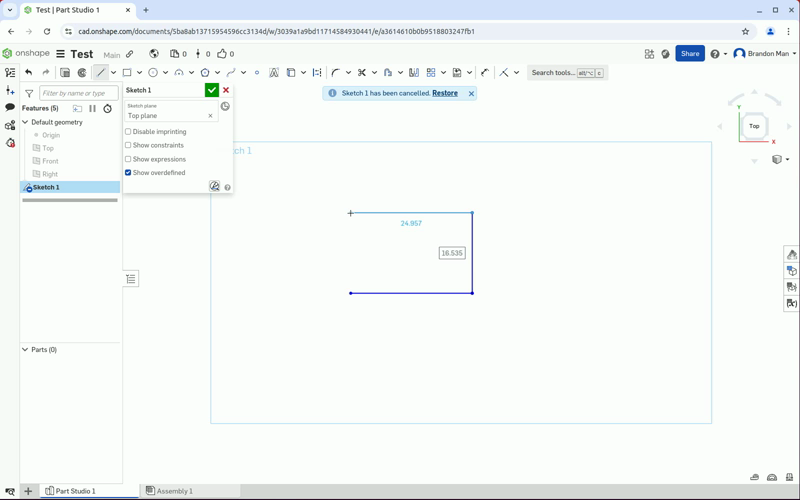
click(350, 212)
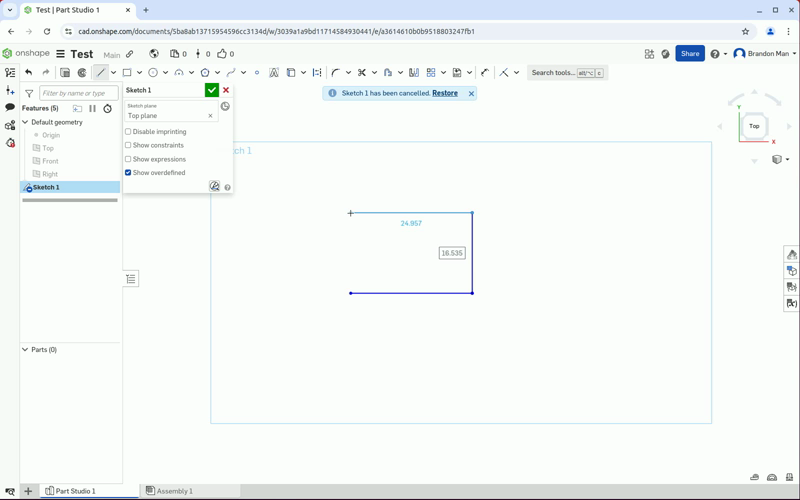
key_up(shift)
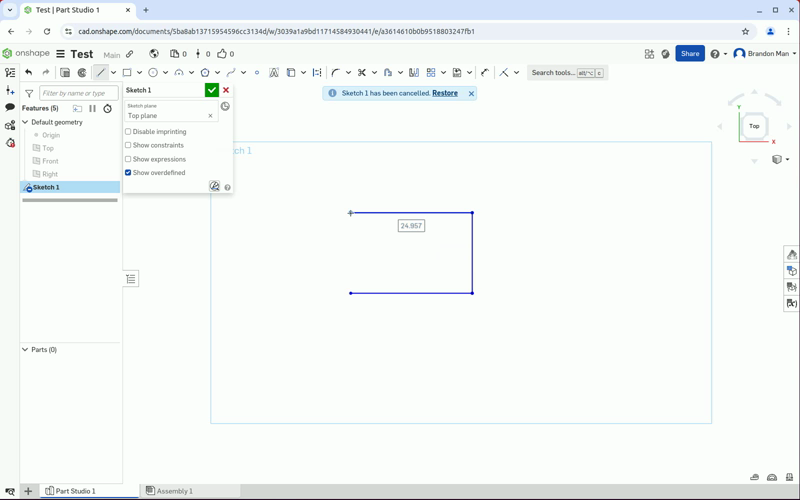
key_down(shift)
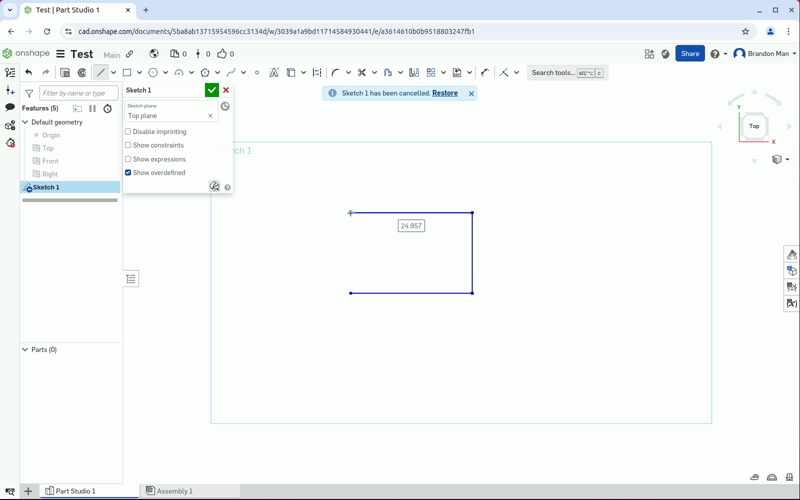
mouse_move(350, 293)
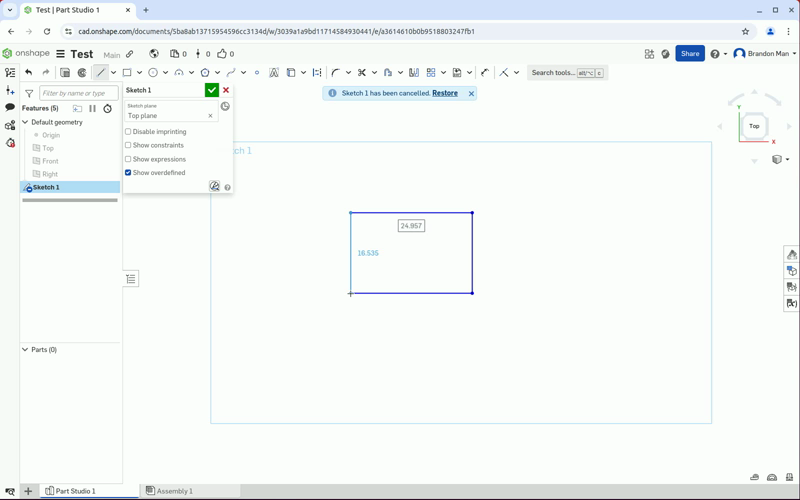
key_up(shift)
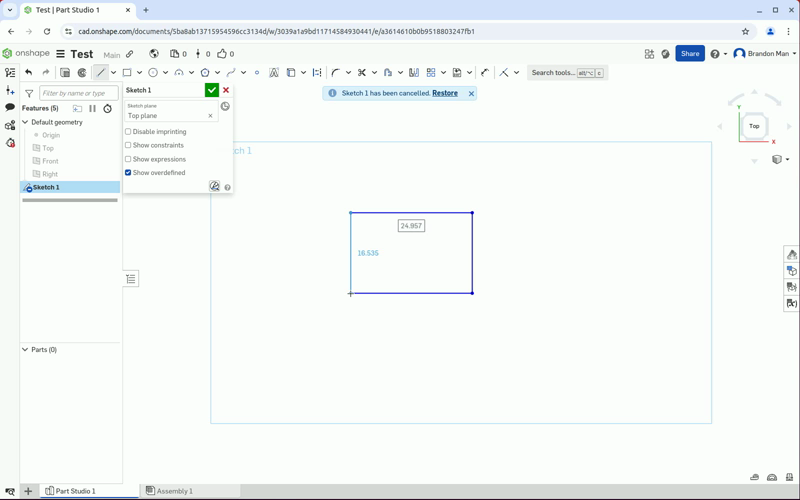
click(350, 293)
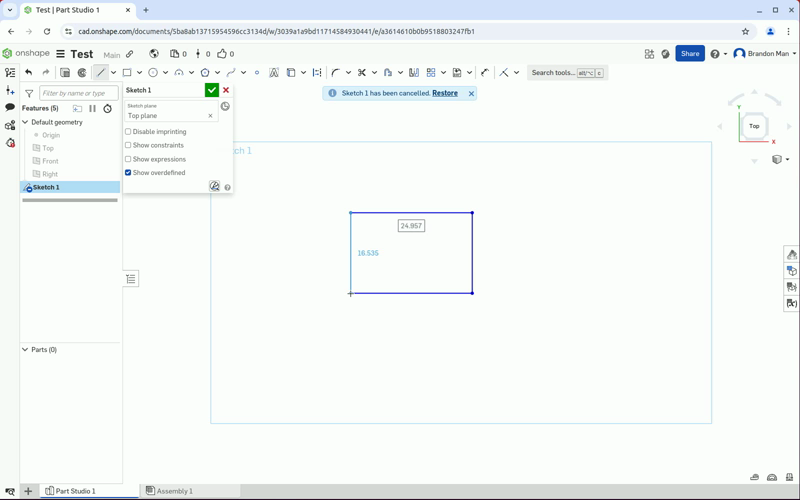
key(esc)
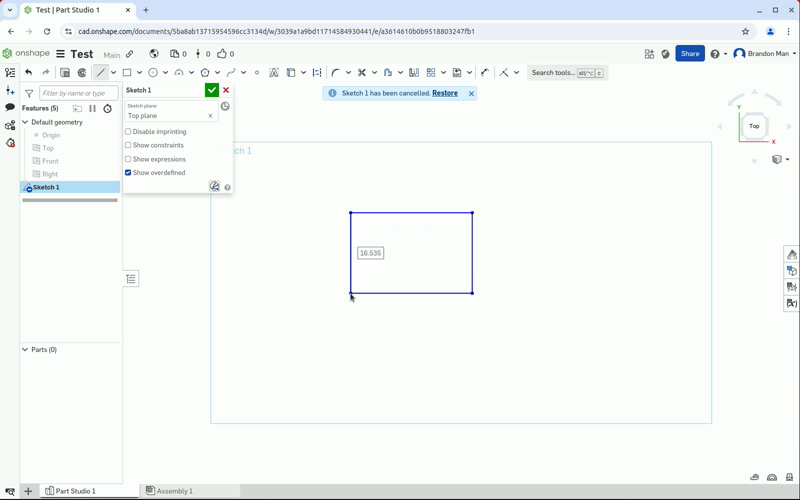
mouse_move(358, 258)
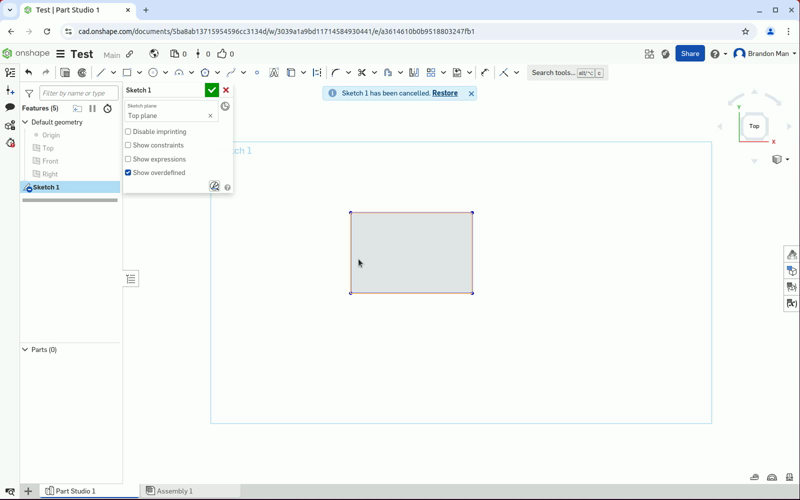
click(358, 258)
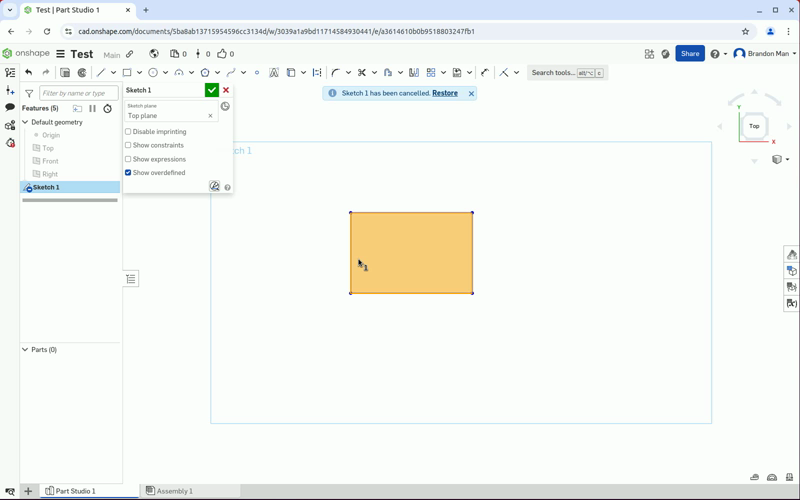
mouse_move(73, 352)
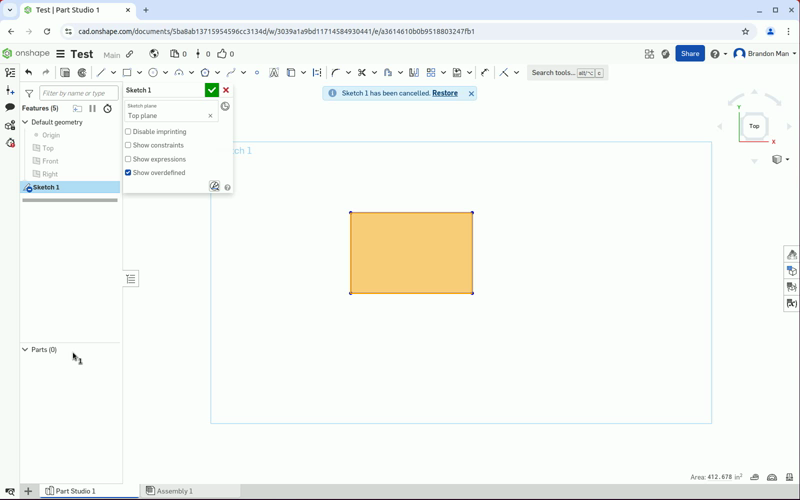
key(shift+y)
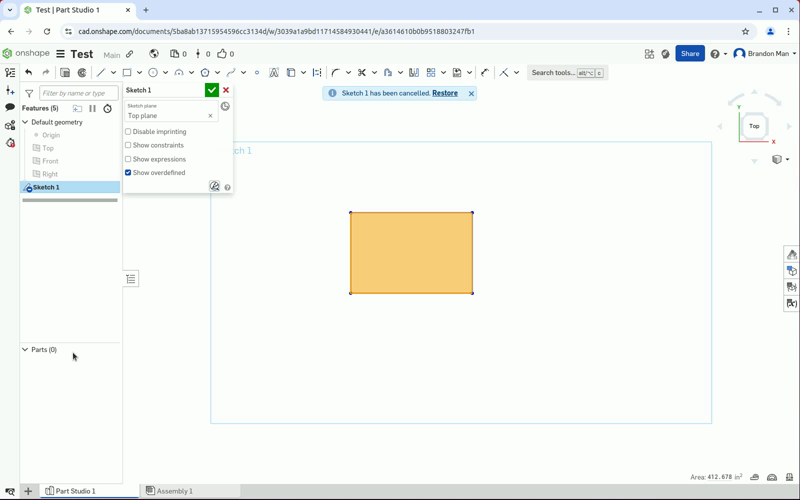
key(shift+e)
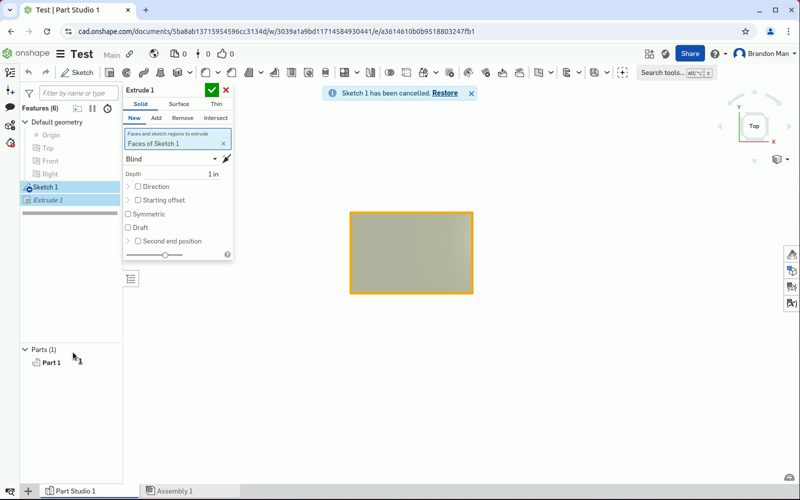
mouse_move(143, 106)
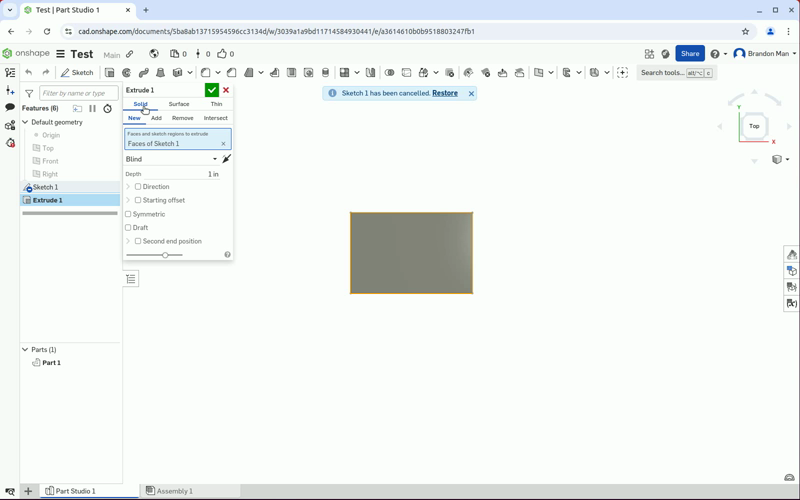
click(143, 106)
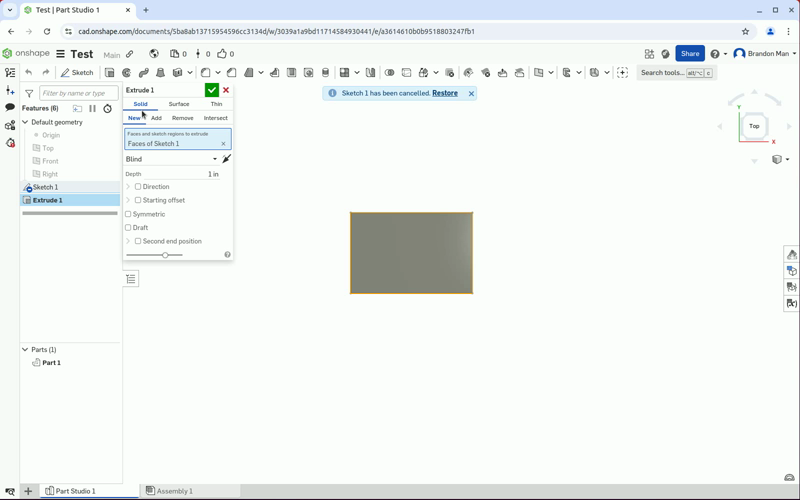
mouse_move(137, 120)
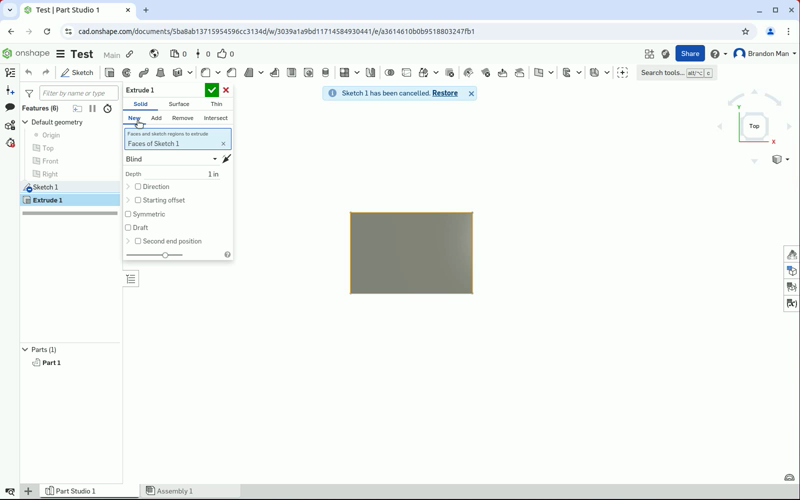
click(137, 120)
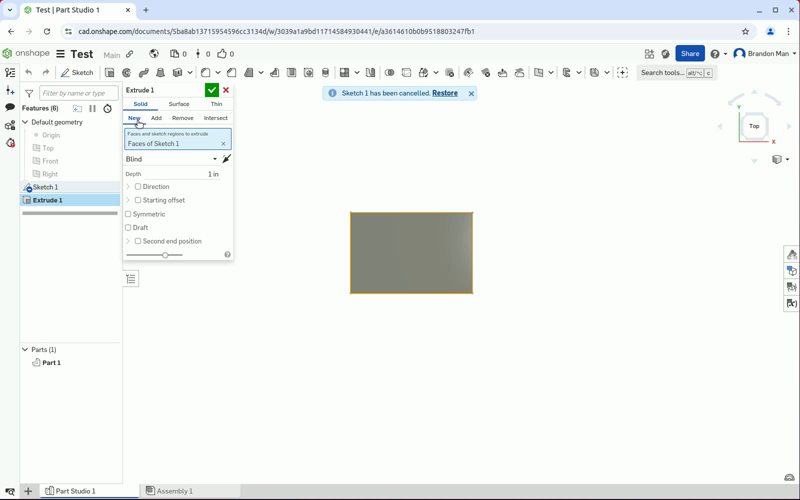
key(tab, 4)
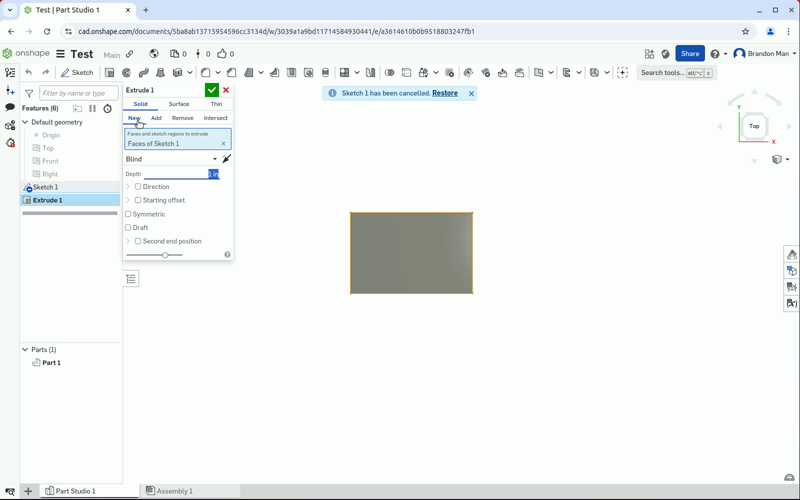
text(0.481)
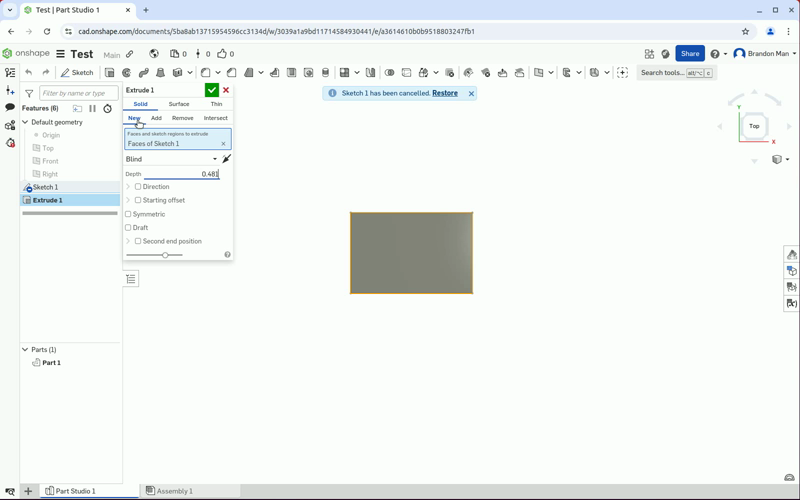
key(enter)
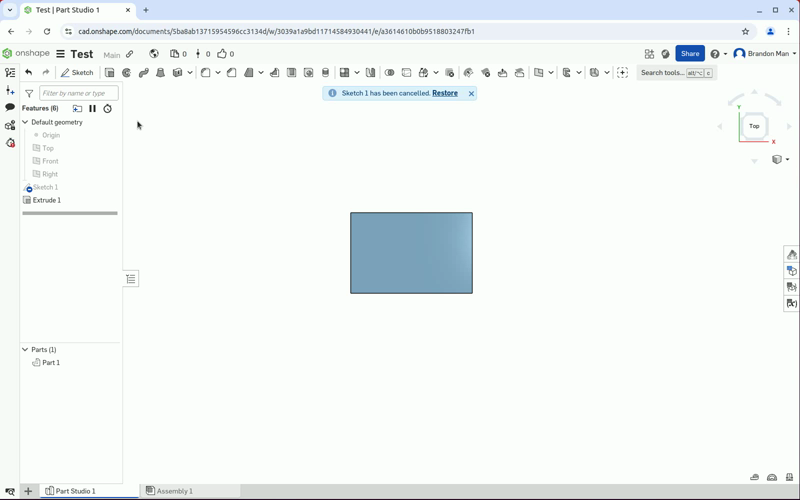
key(shift+h)
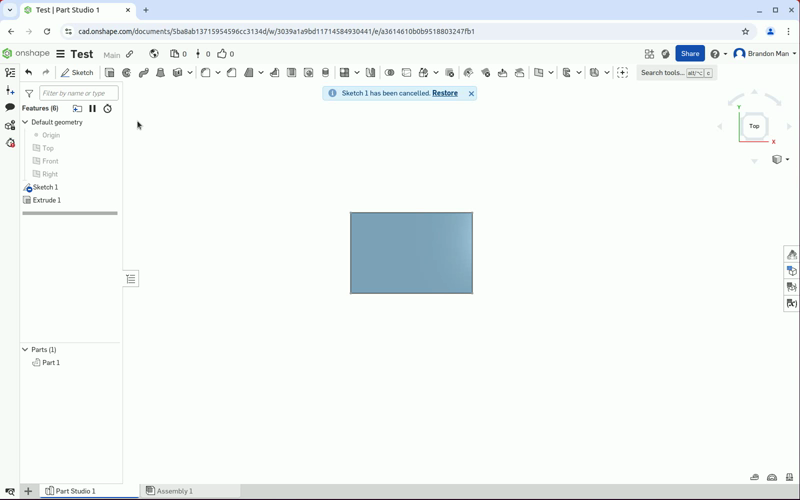
key(shift+h)
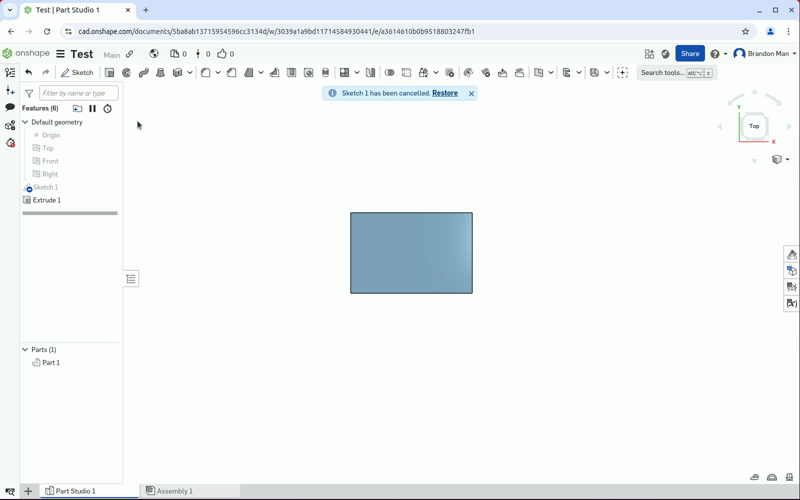
mouse_move(73, 189)
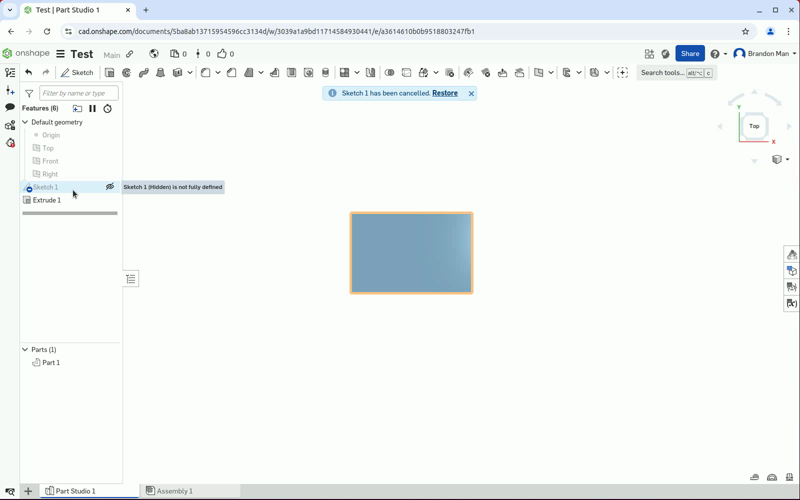
click(73, 189)
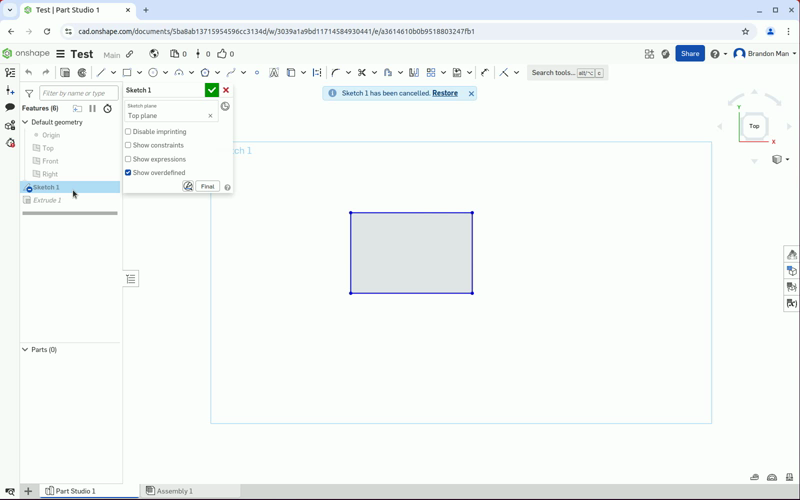
mouse_move(229, 92)
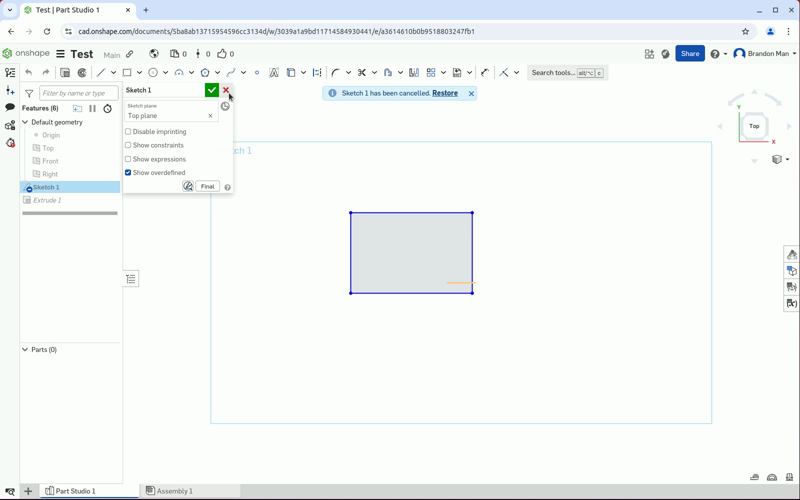
click(229, 92)
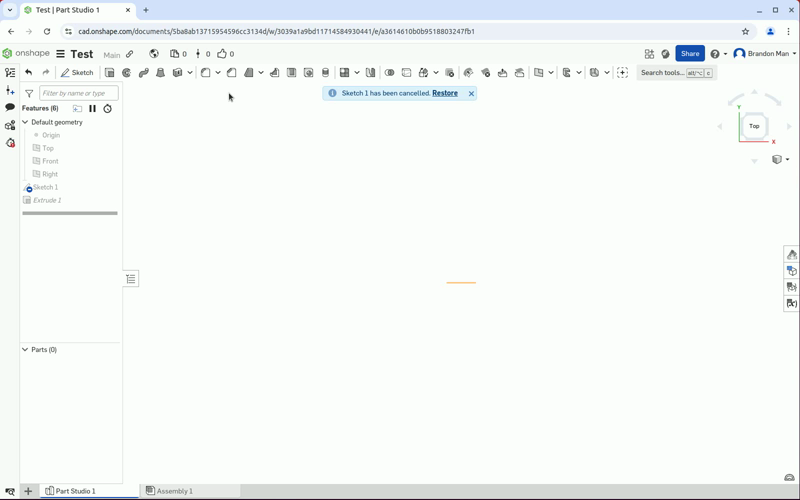
mouse_move(541, 75)
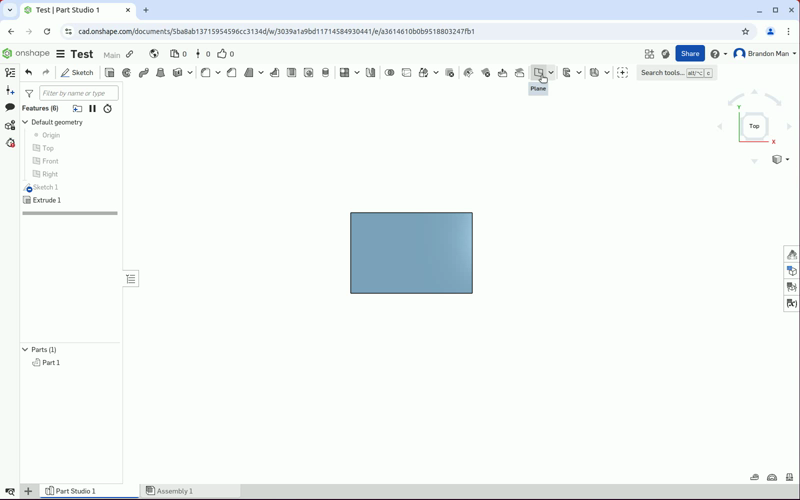
click(541, 75)
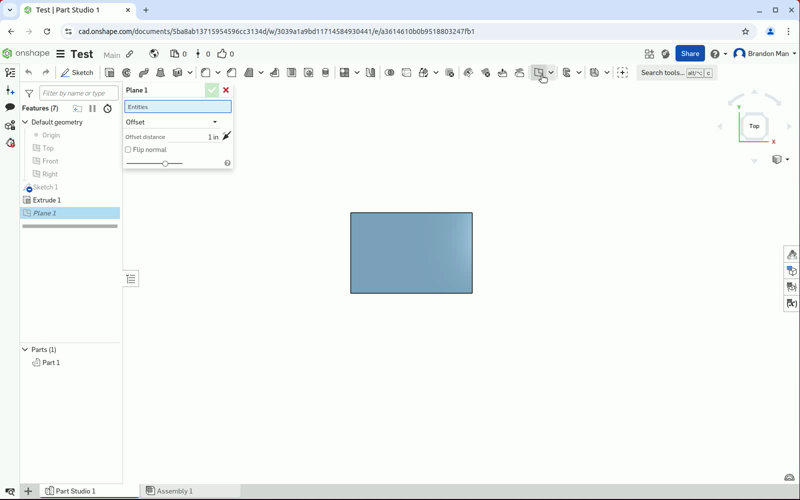
mouse_move(73, 150)
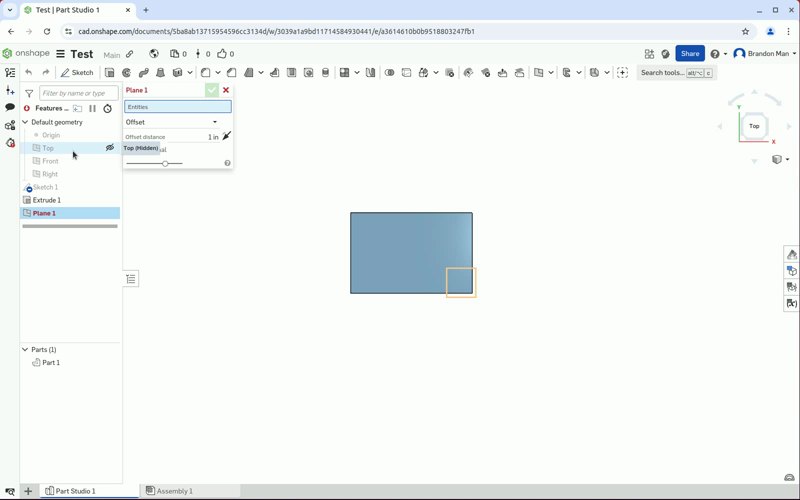
click(73, 150)
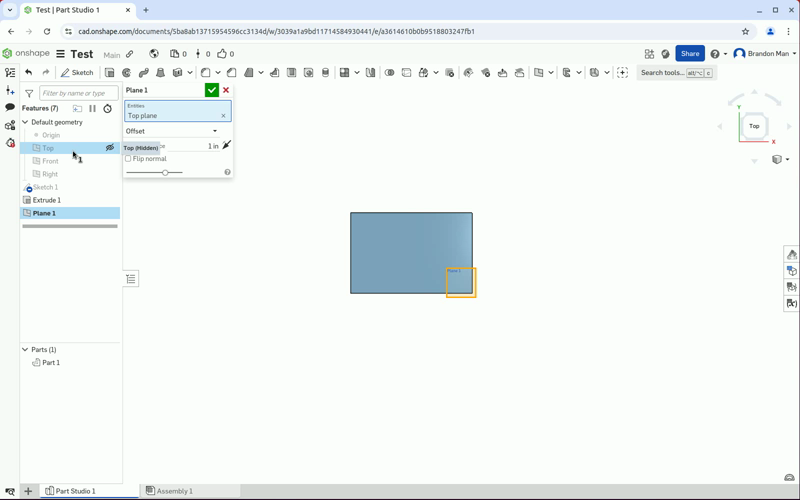
key(tab, 2)
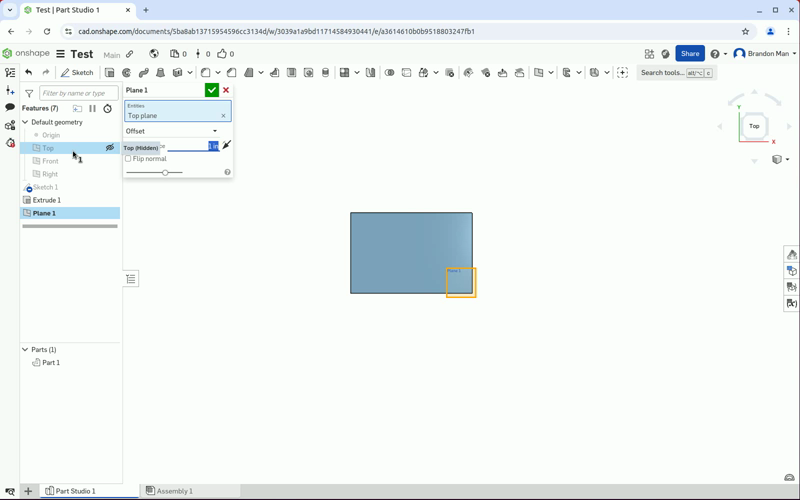
text(0.493)
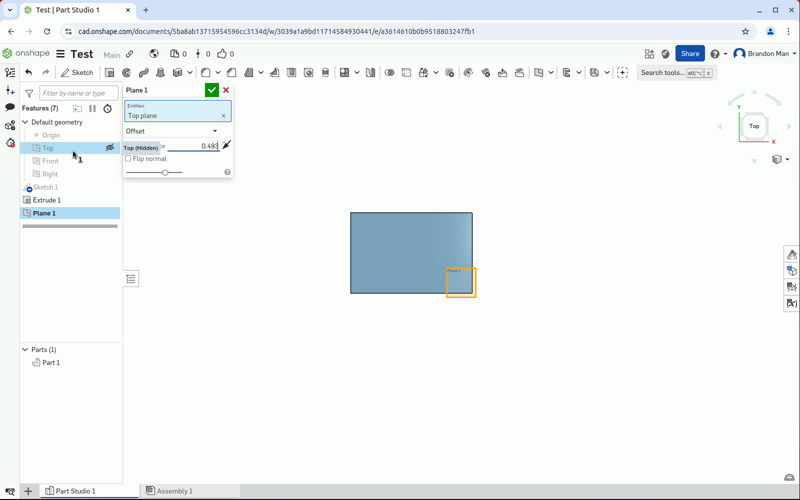
key(enter, 2)
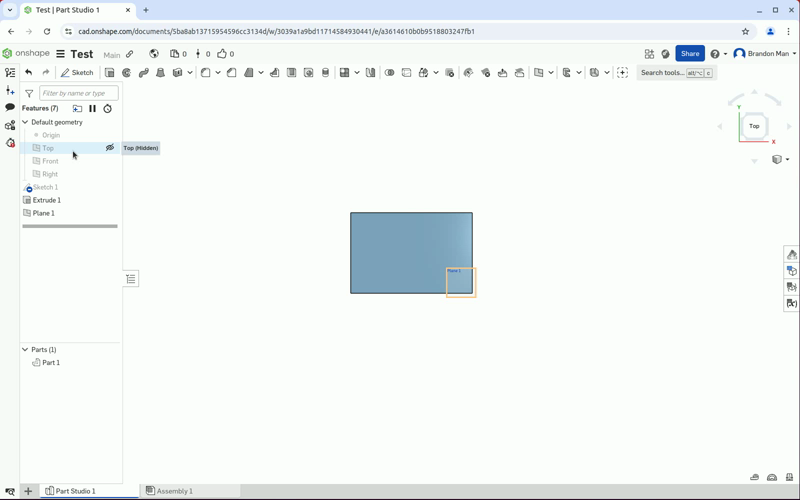
key(shift+s)
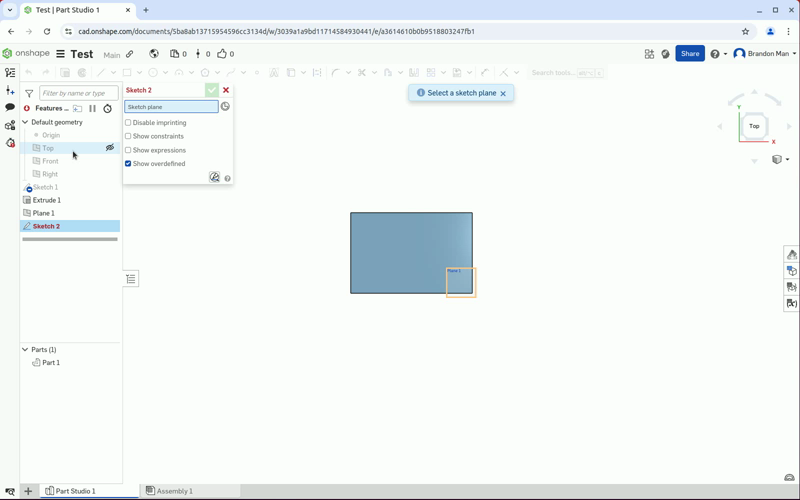
mouse_move(73, 215)
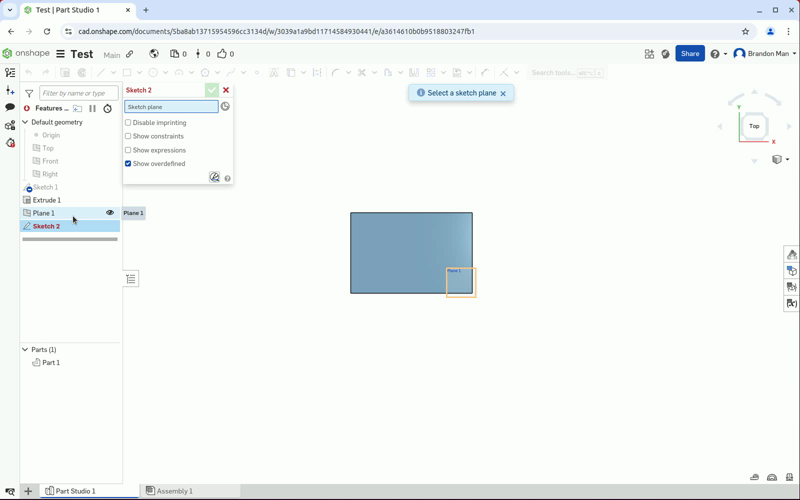
click(73, 215)
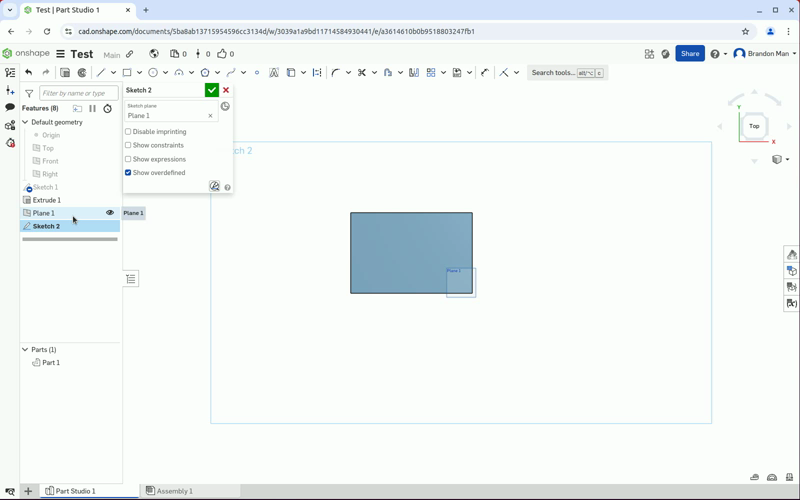
mouse_move(73, 352)
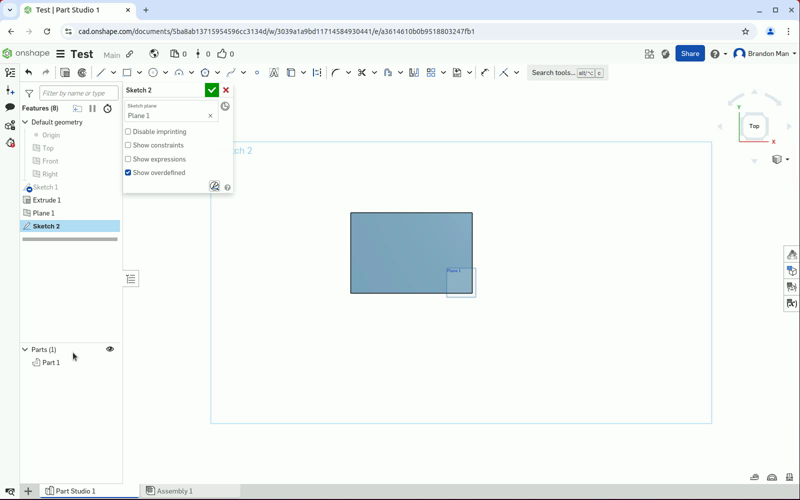
key(y)
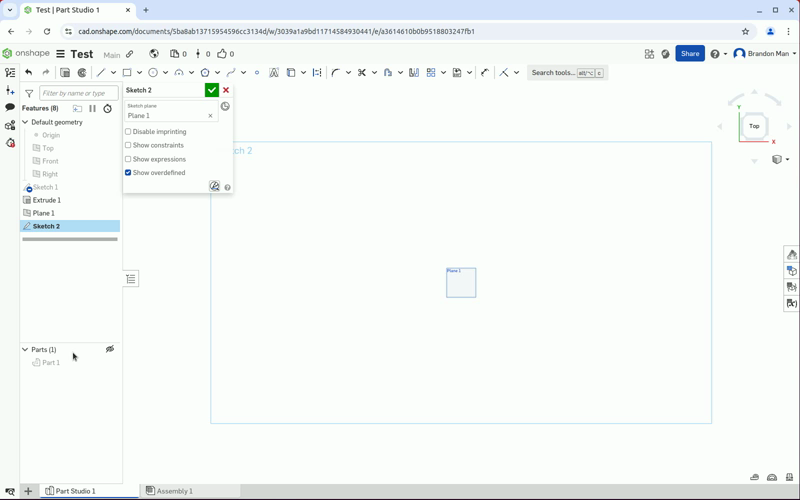
key(l)
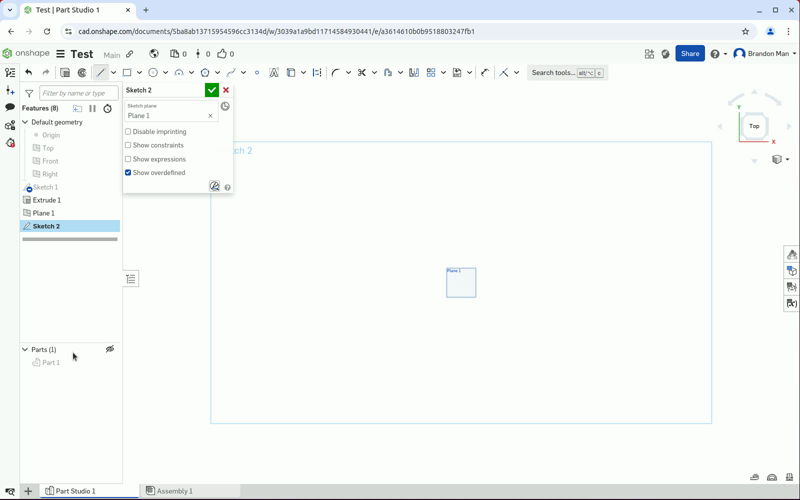
key_down(shift)
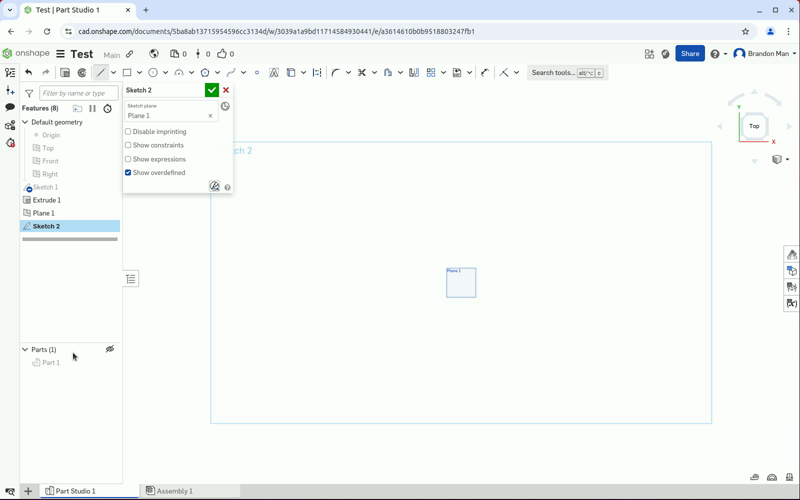
mouse_move(470, 293)
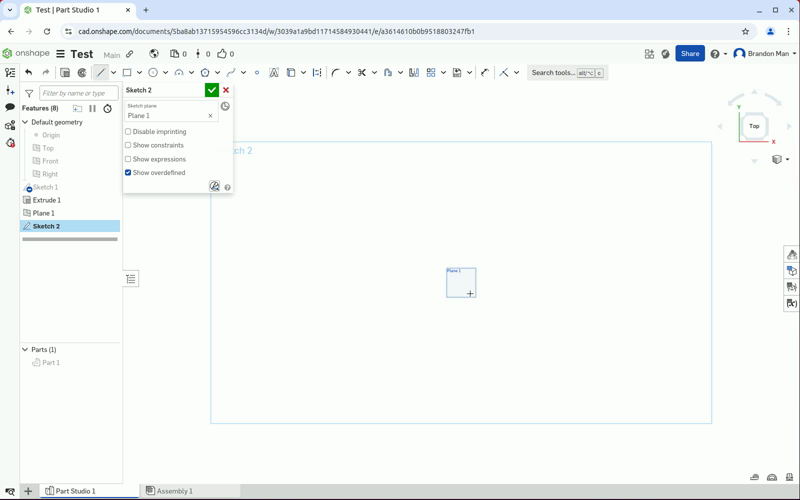
click(470, 293)
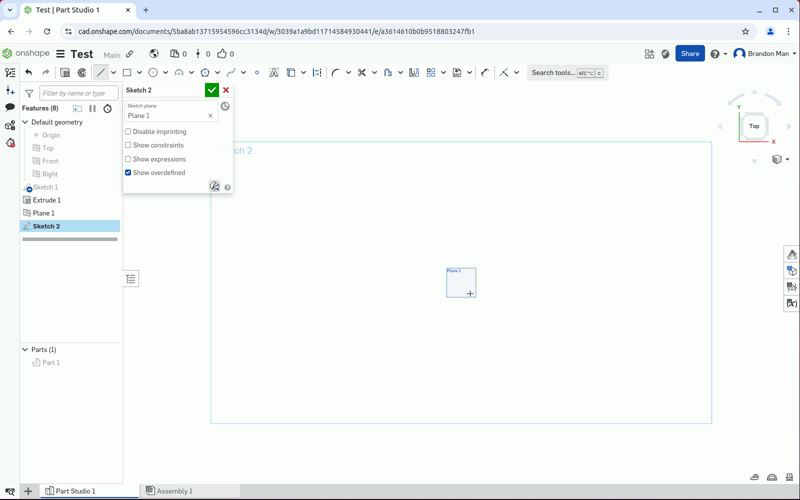
key_up(shift)
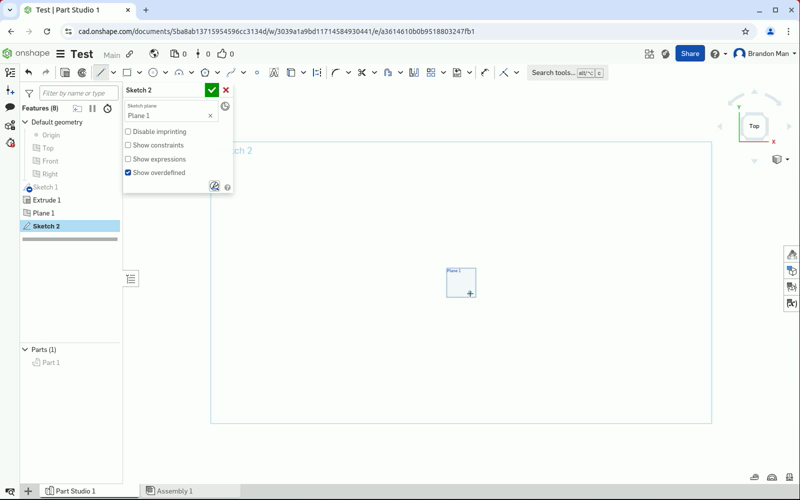
key_down(shift)
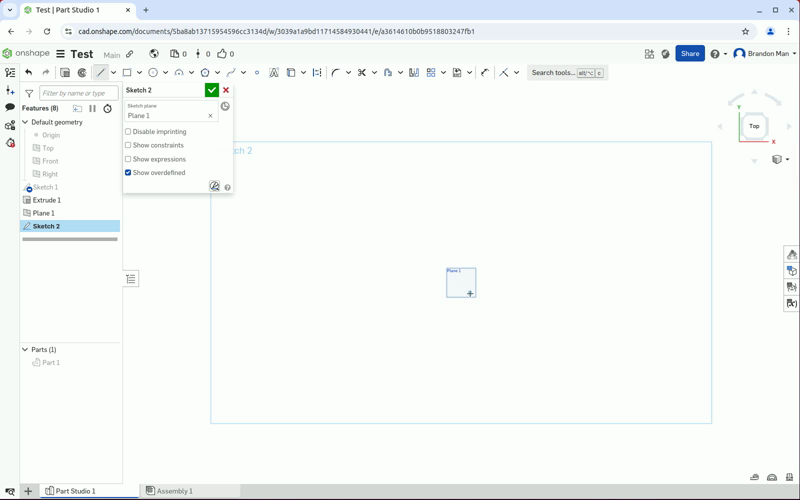
mouse_move(500, 293)
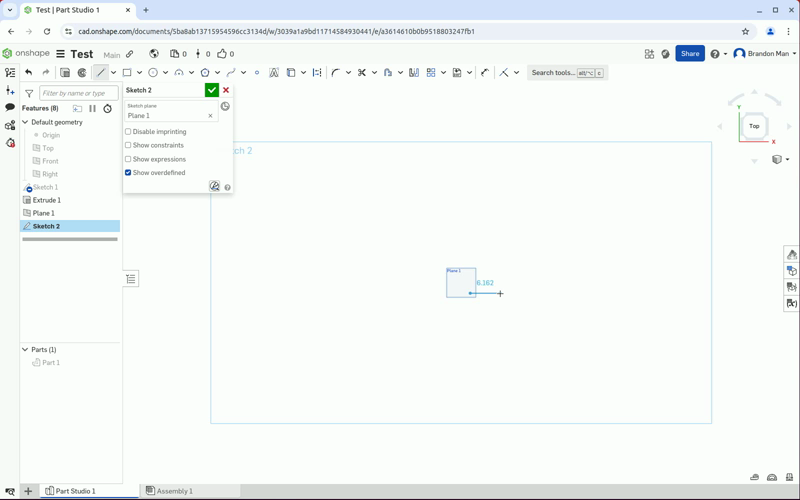
mouse_move(472, 293)
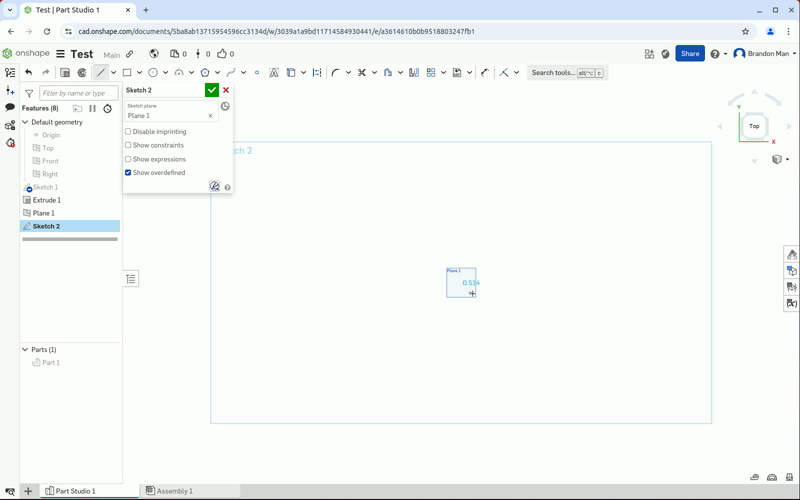
scroll(6)
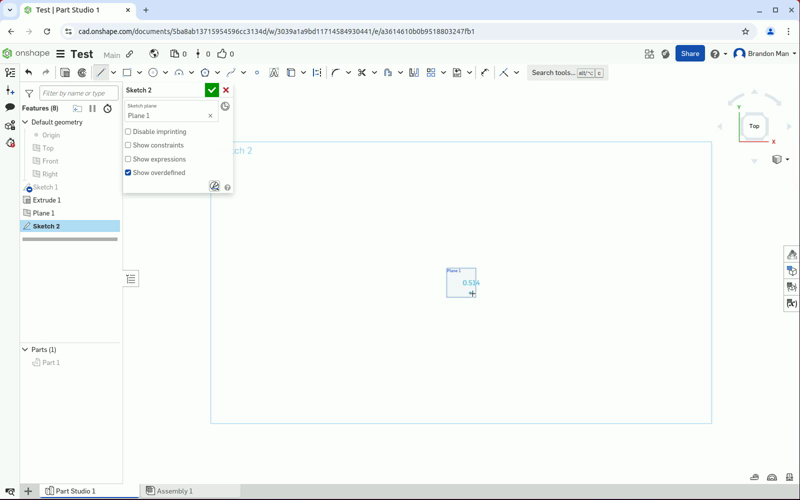
scroll(6)
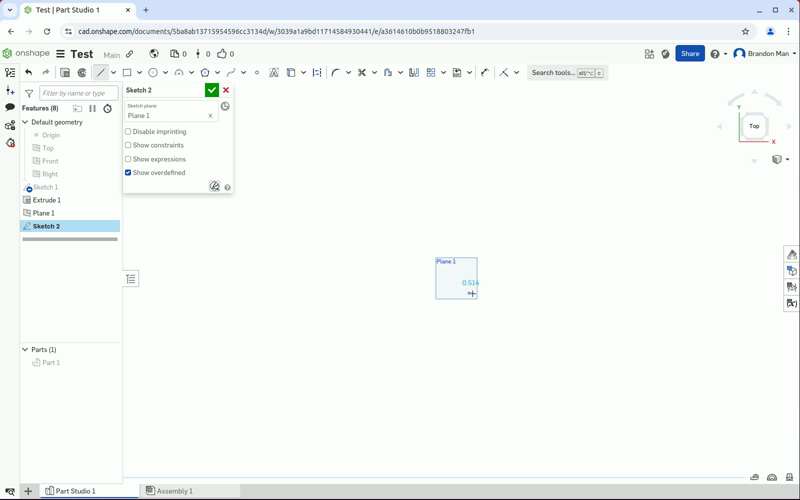
scroll(6)
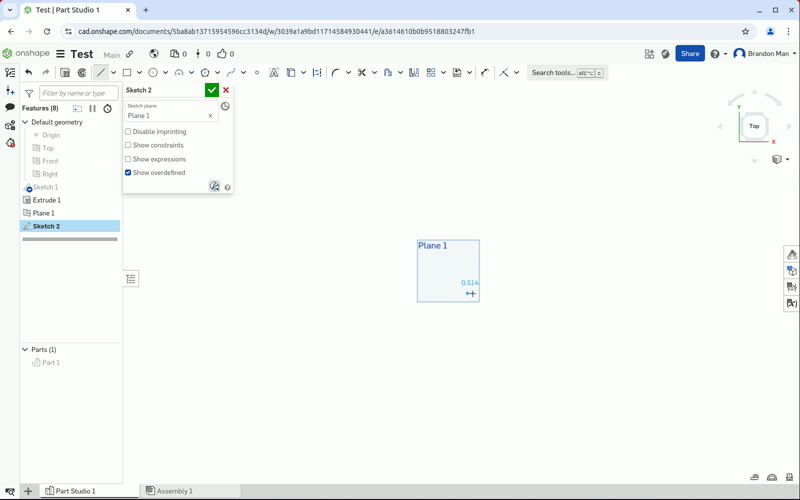
scroll(6)
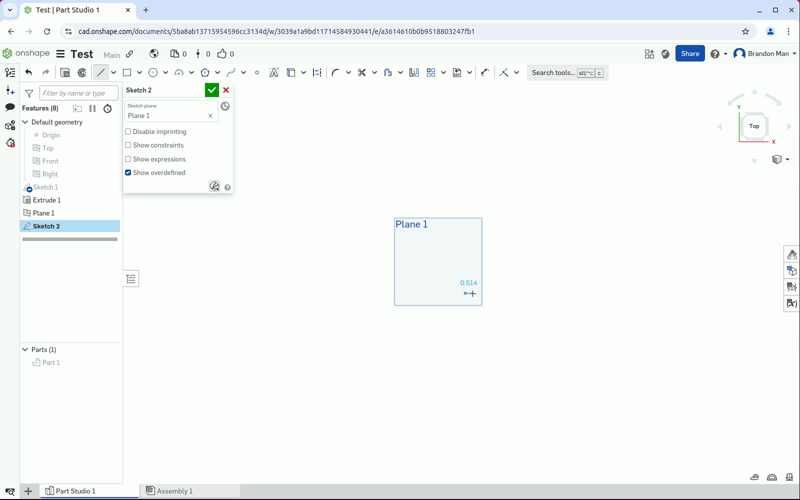
scroll(6)
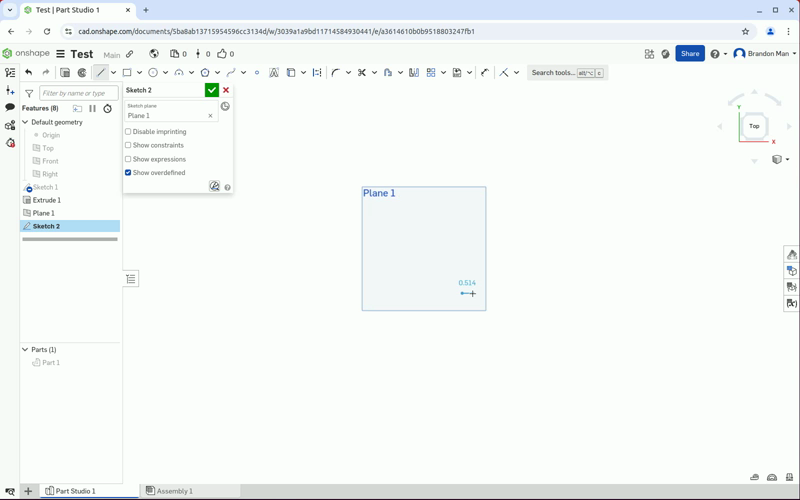
scroll(6)
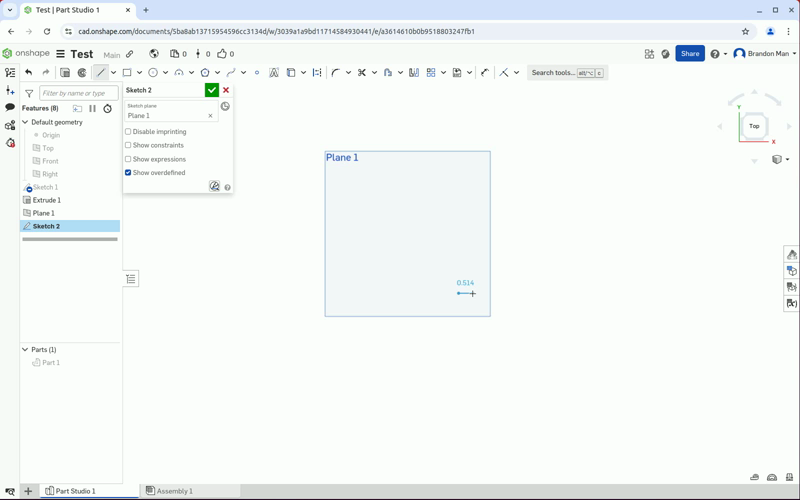
scroll(6)
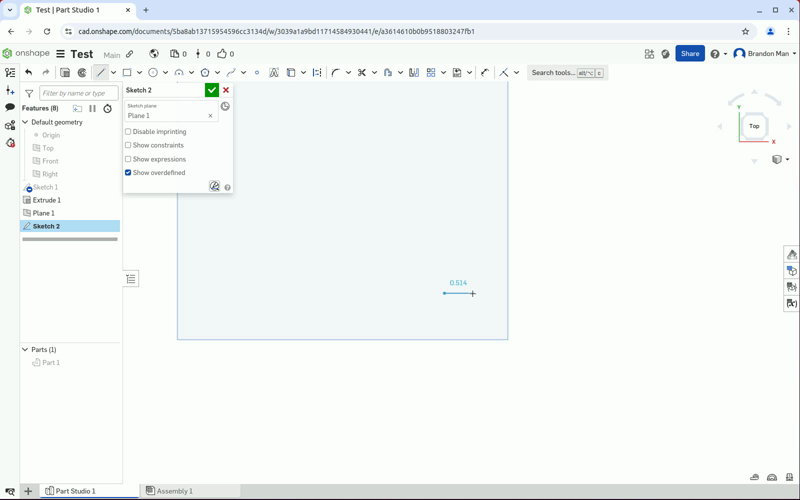
click(472, 293)
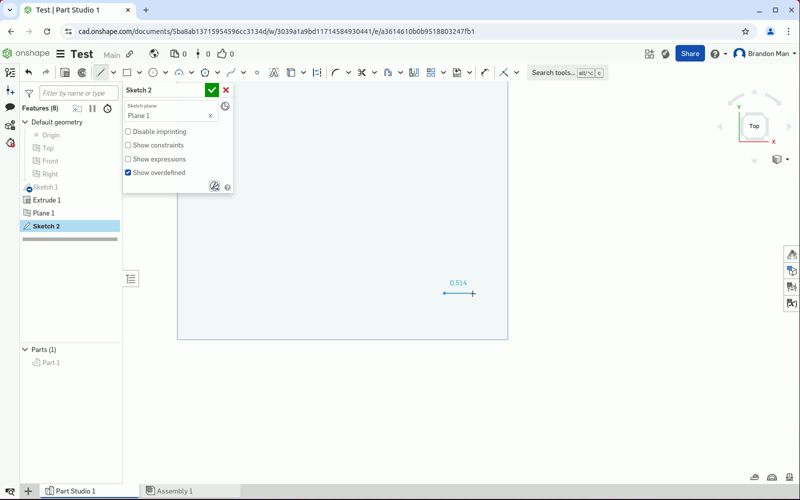
scroll(-6)
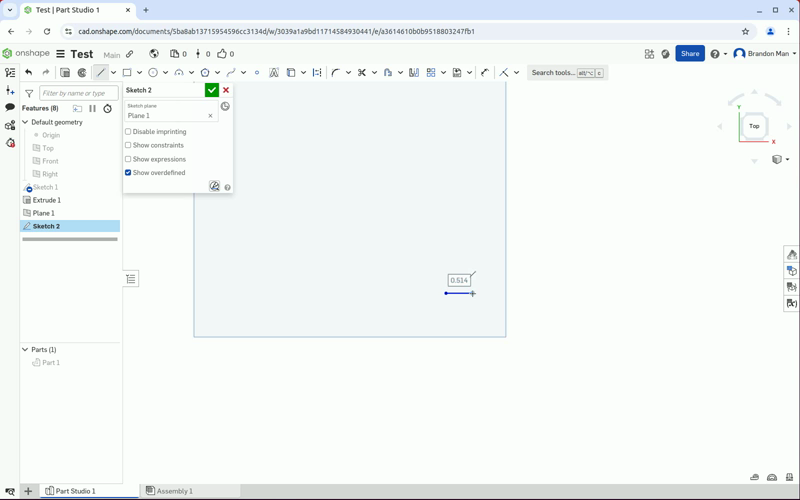
scroll(-6)
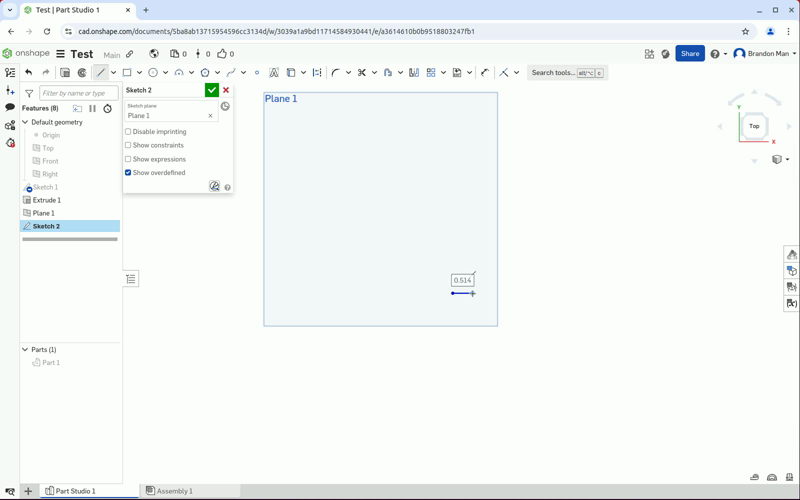
scroll(-6)
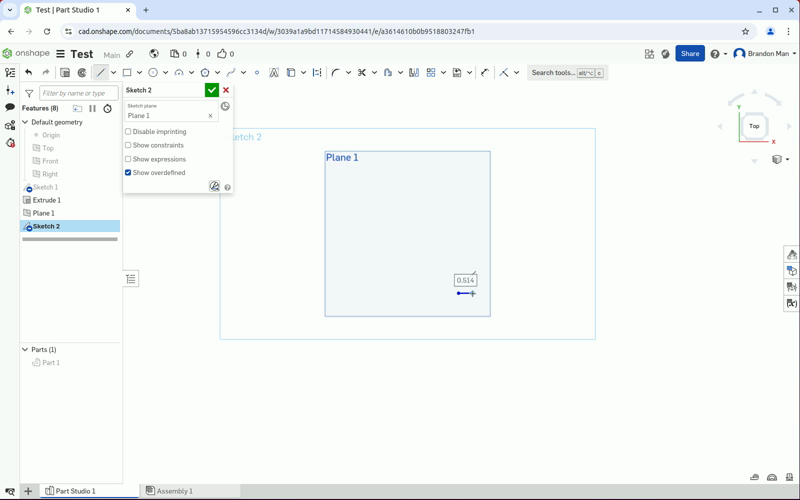
scroll(-6)
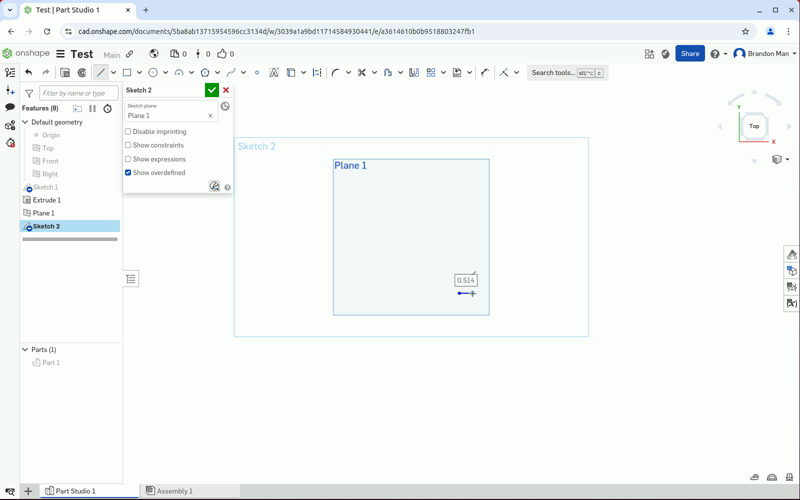
scroll(-6)
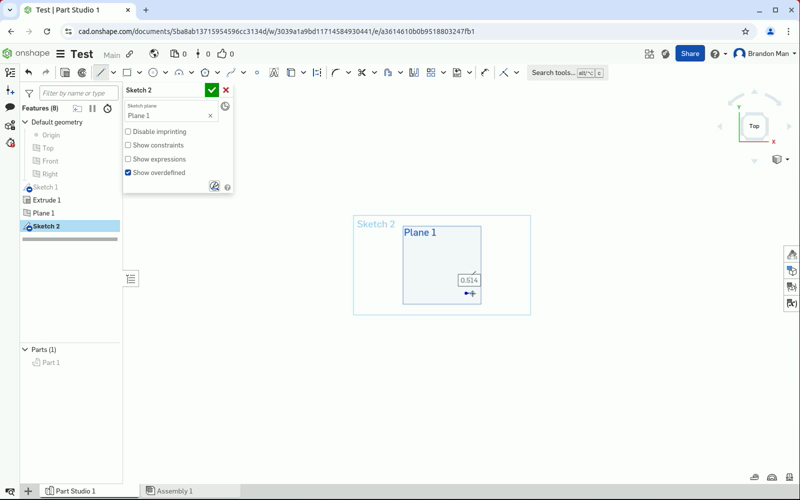
scroll(-6)
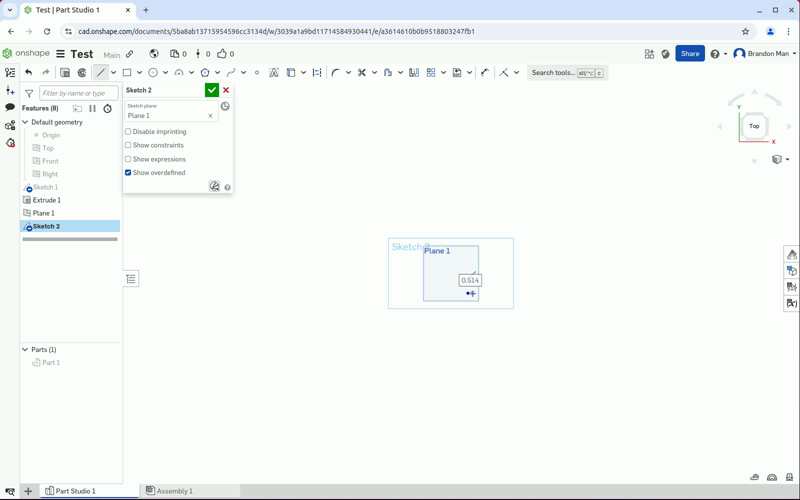
scroll(-6)
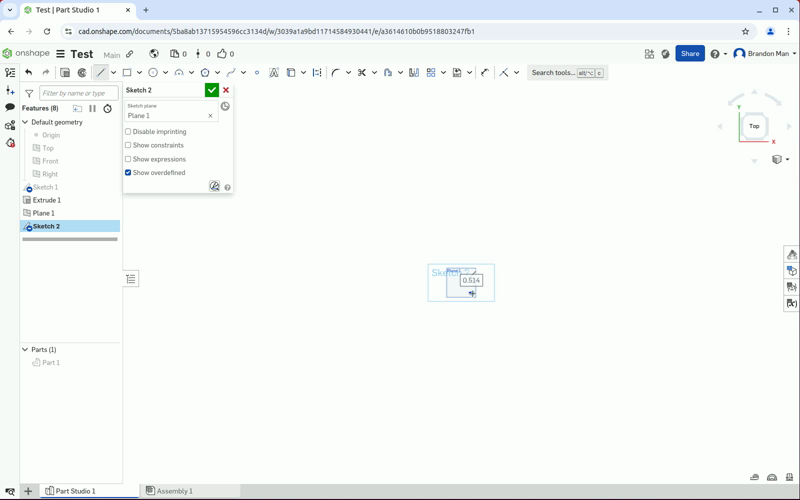
key_up(shift)
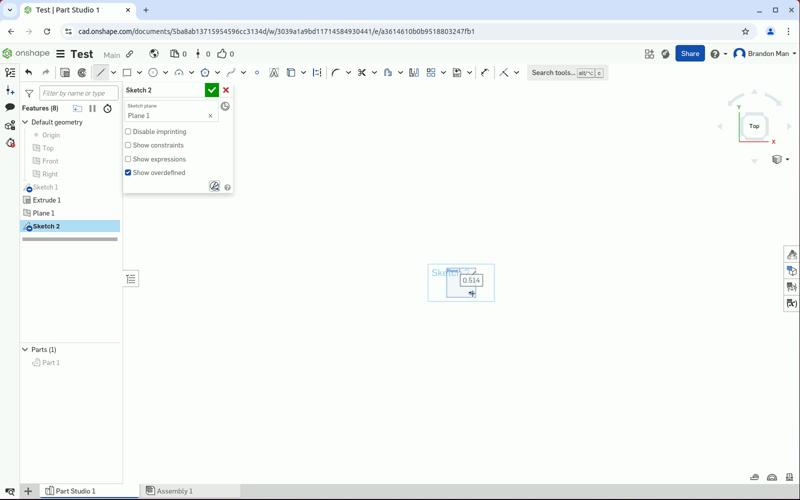
key_down(shift)
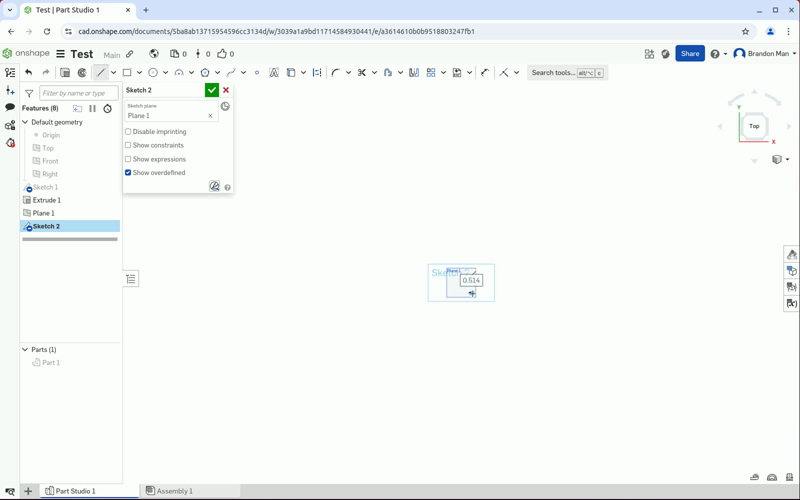
mouse_move(472, 212)
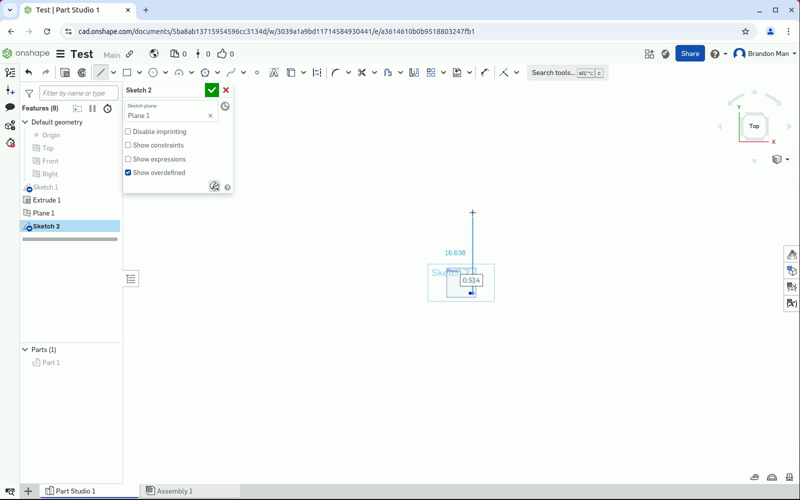
click(472, 212)
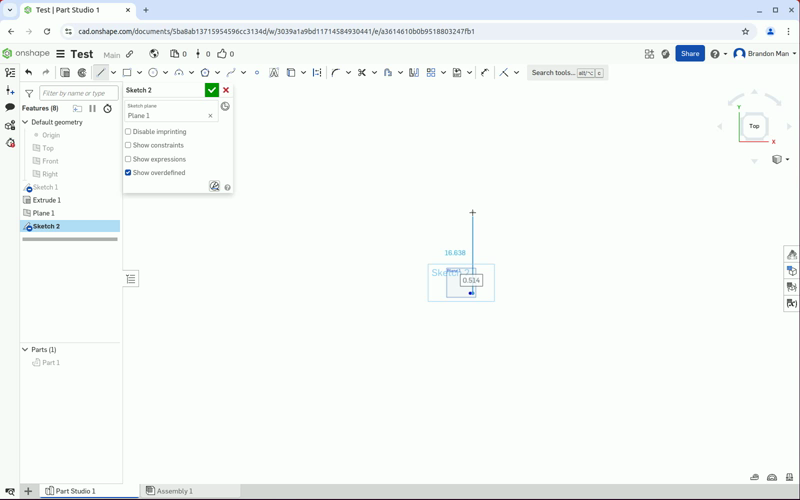
key_up(shift)
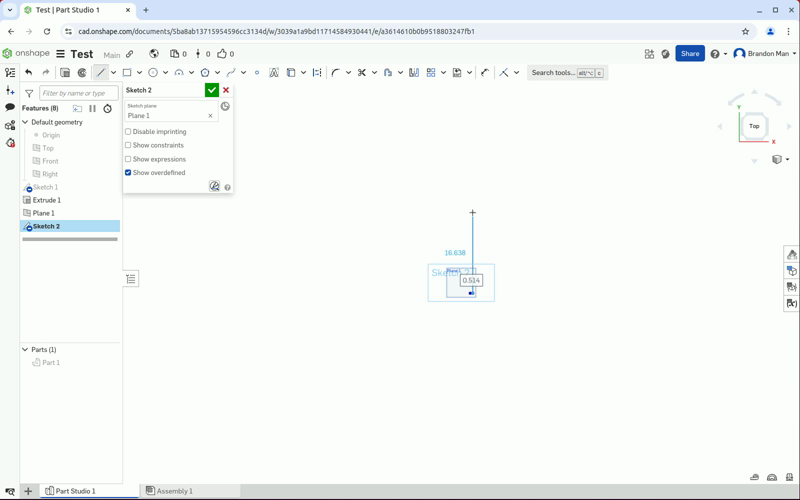
key_down(shift)
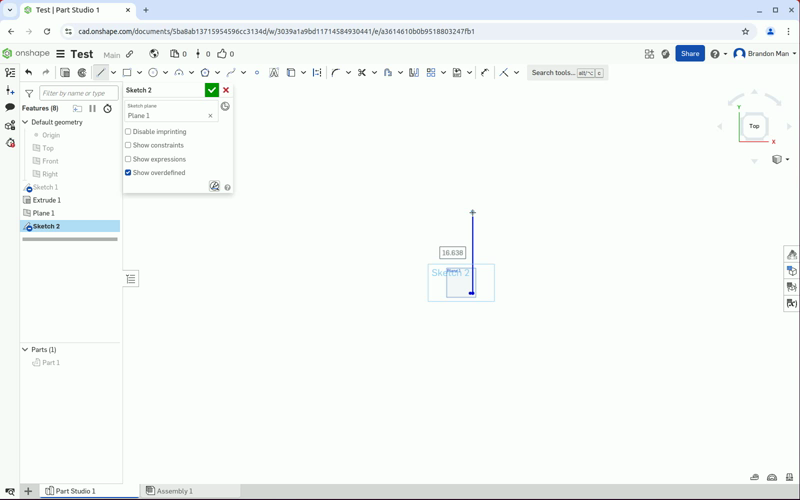
mouse_move(502, 212)
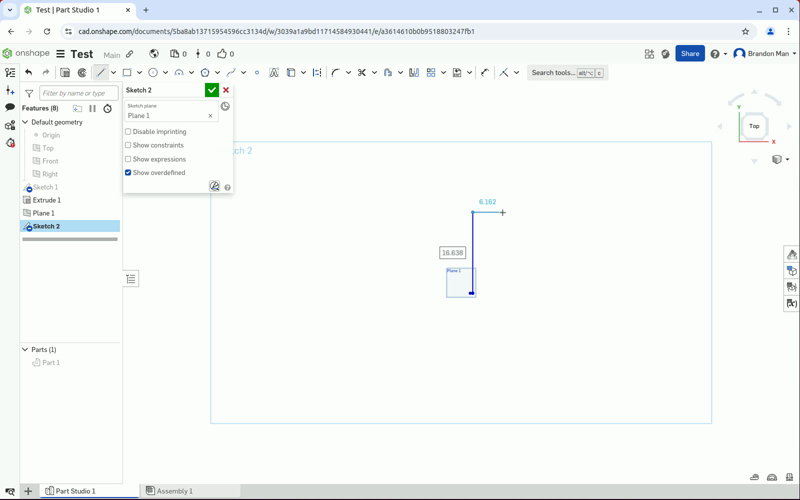
mouse_move(470, 212)
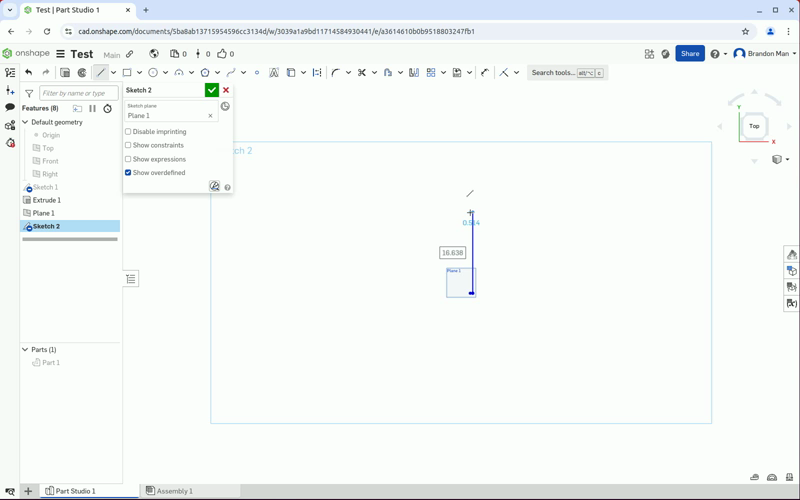
scroll(6)
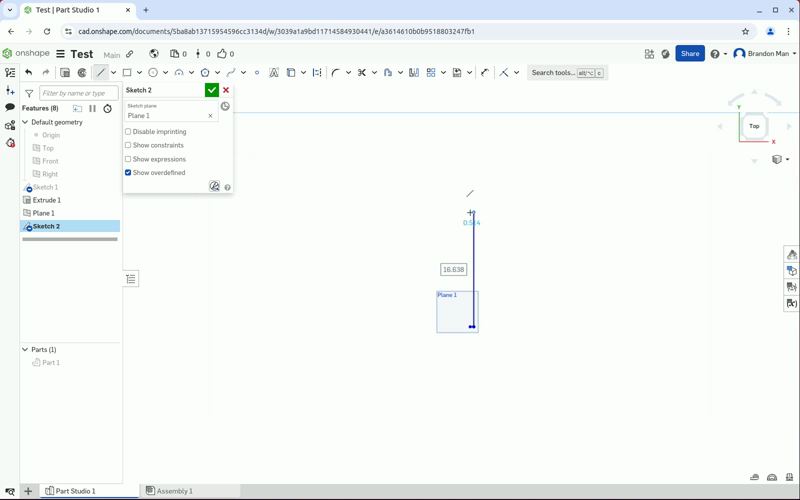
scroll(6)
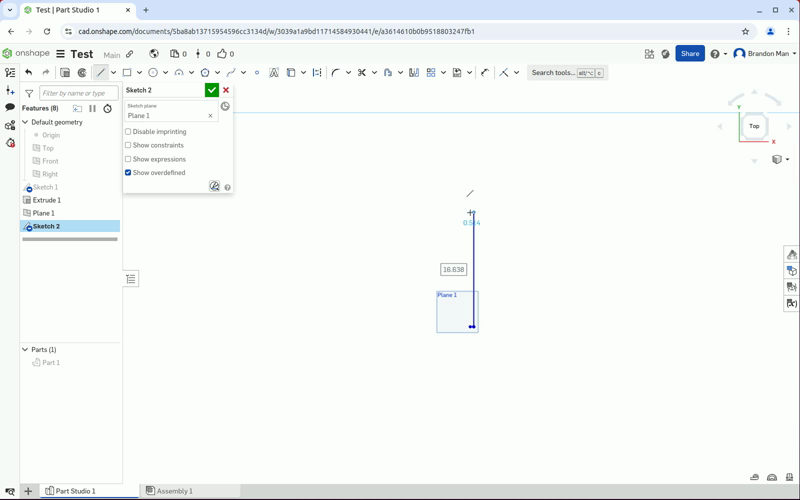
scroll(6)
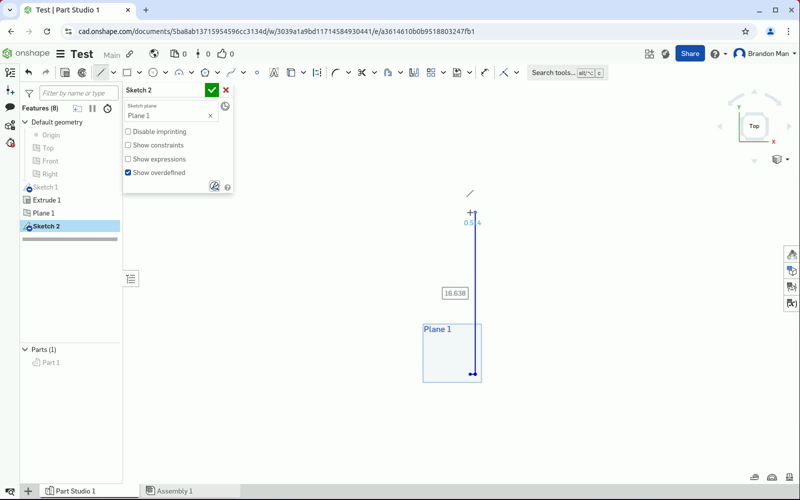
scroll(6)
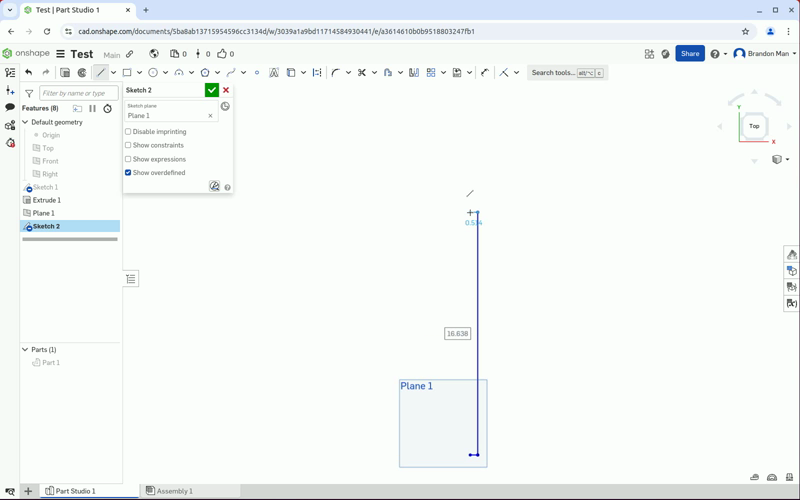
scroll(6)
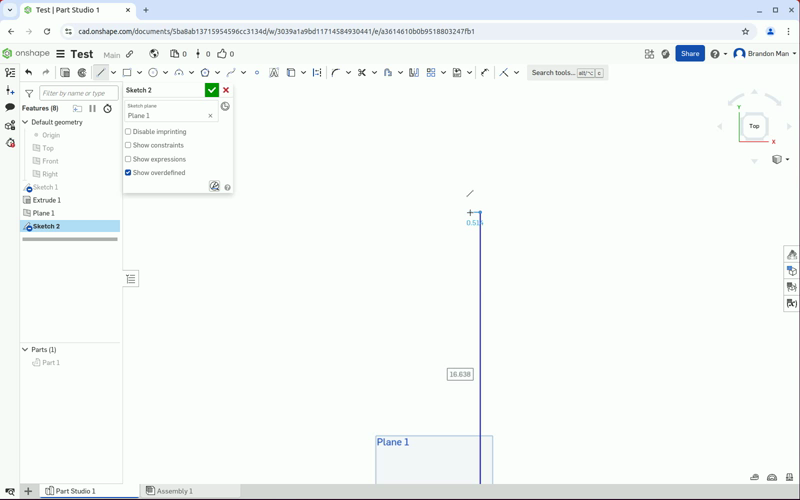
scroll(6)
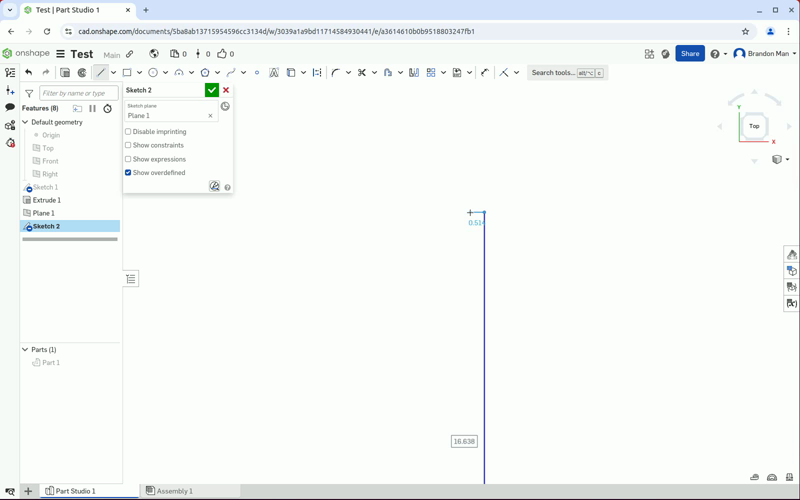
scroll(6)
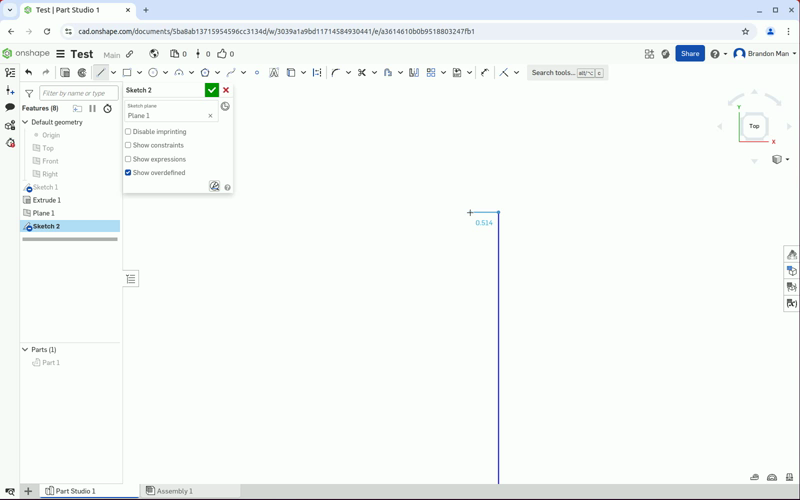
click(470, 212)
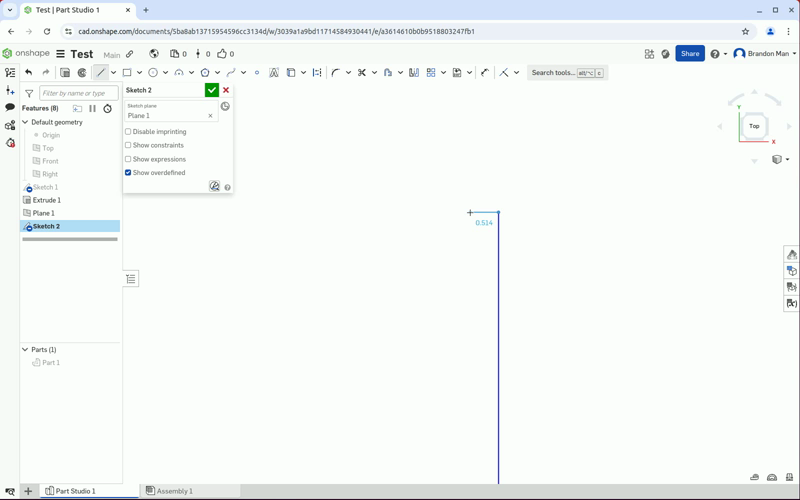
scroll(-6)
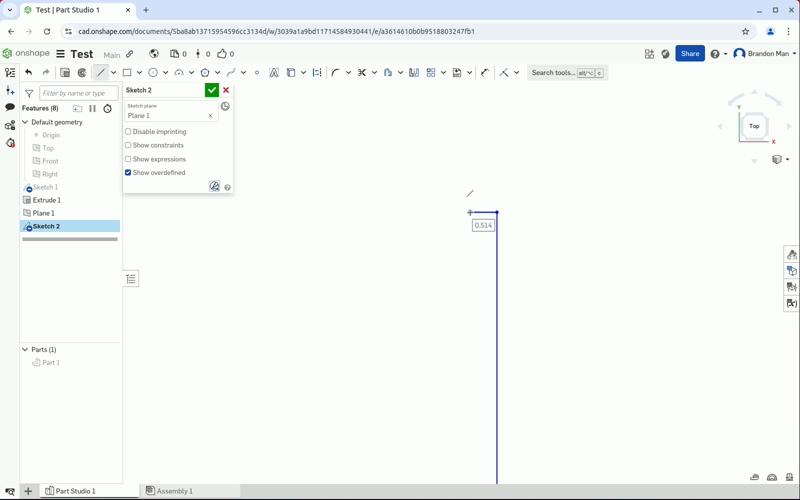
scroll(-6)
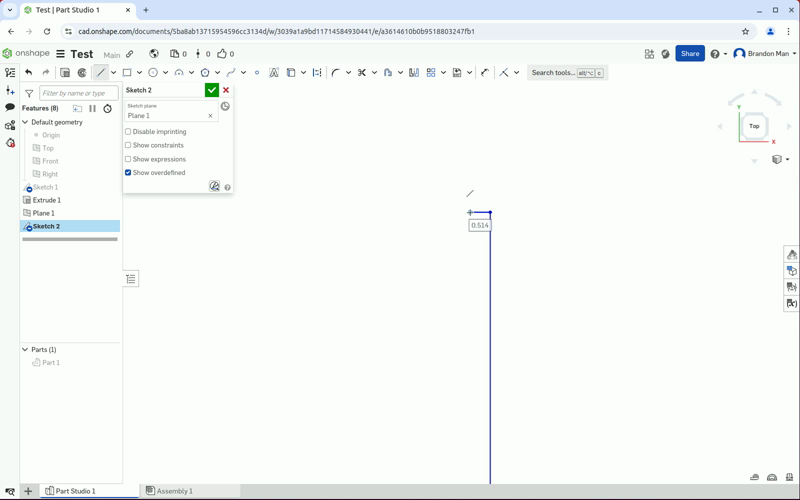
scroll(-6)
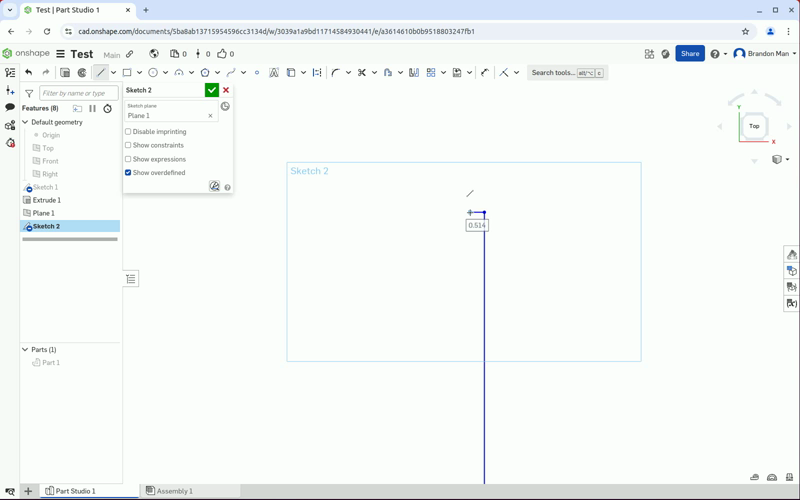
scroll(-6)
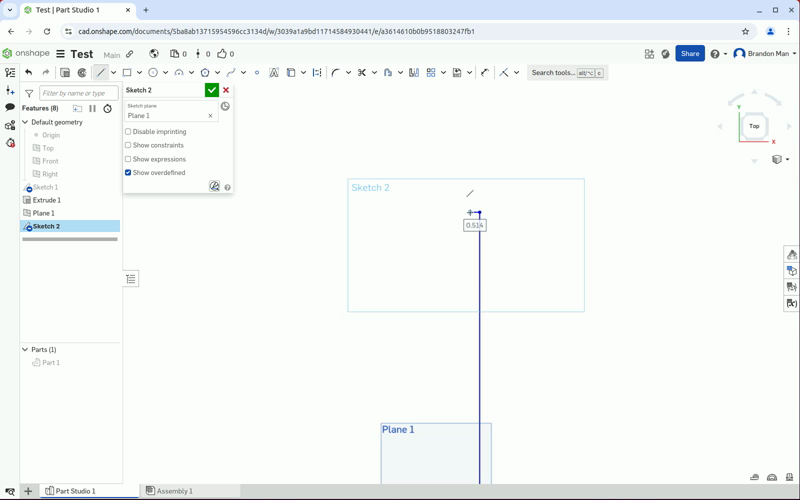
scroll(-6)
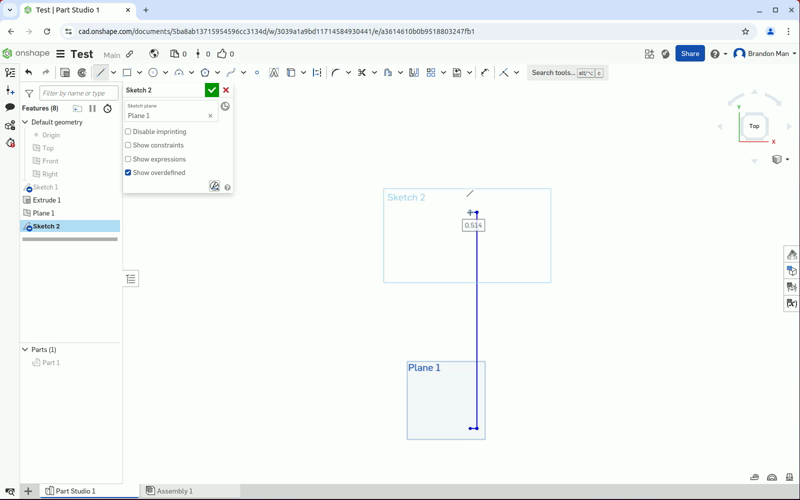
scroll(-6)
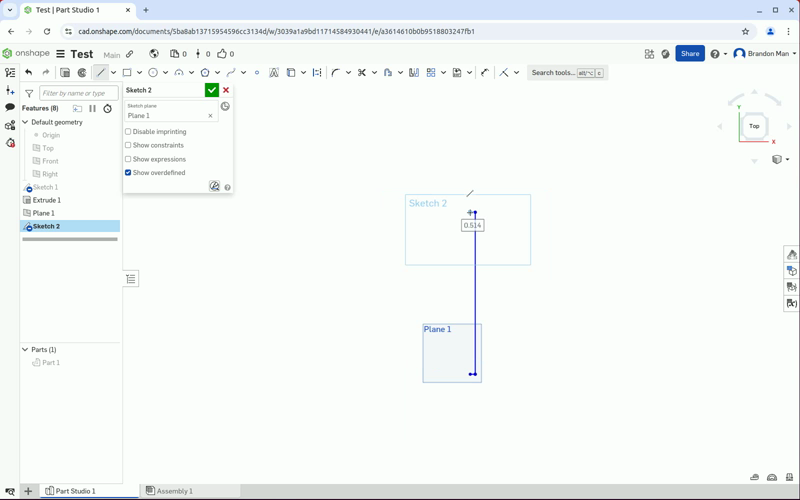
scroll(-6)
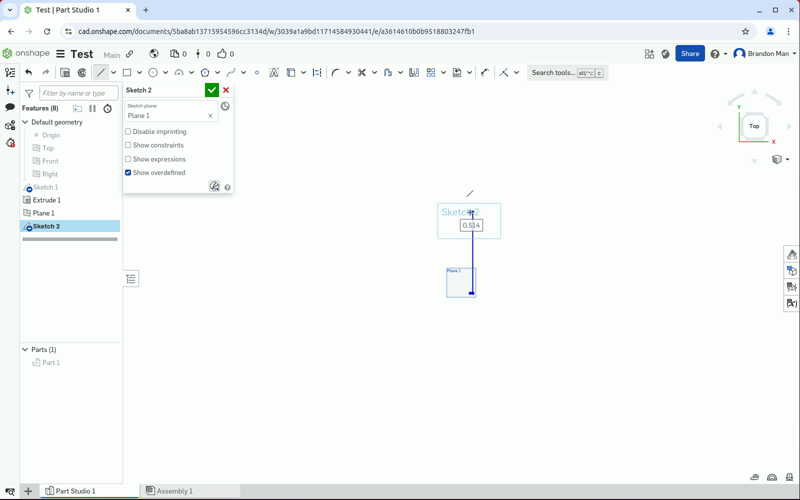
key_up(shift)
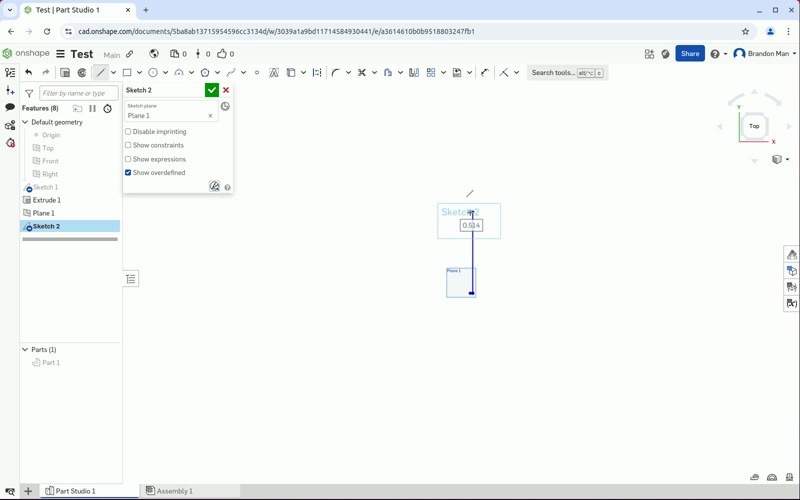
key_down(shift)
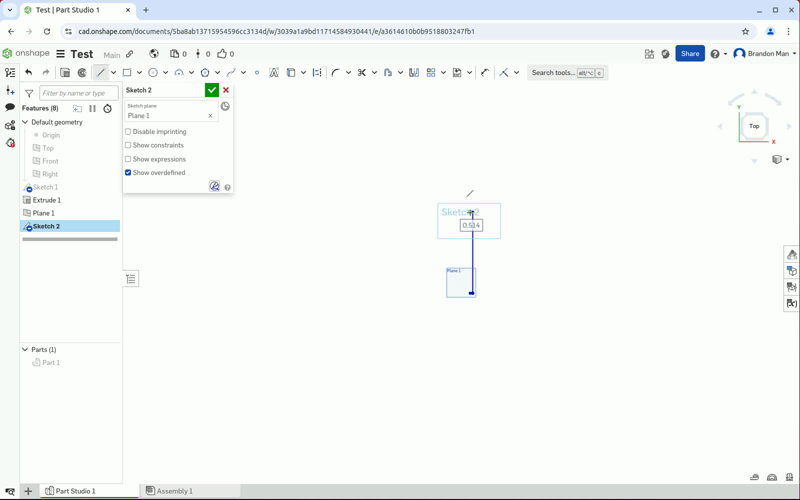
mouse_move(470, 293)
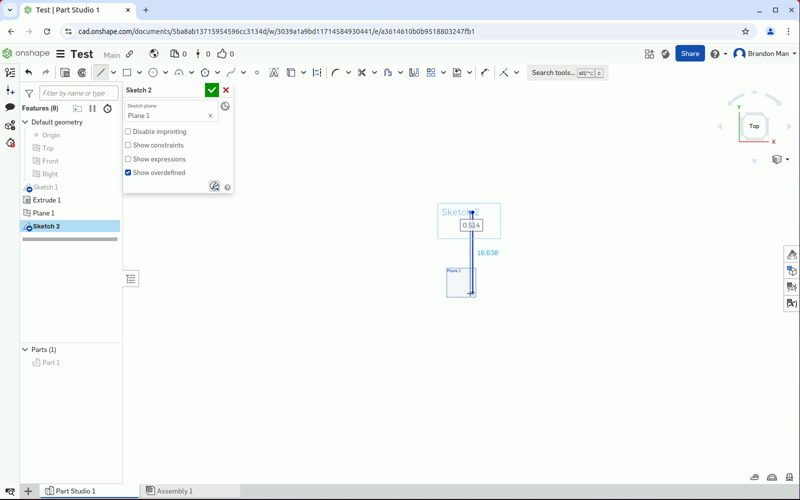
scroll(6)
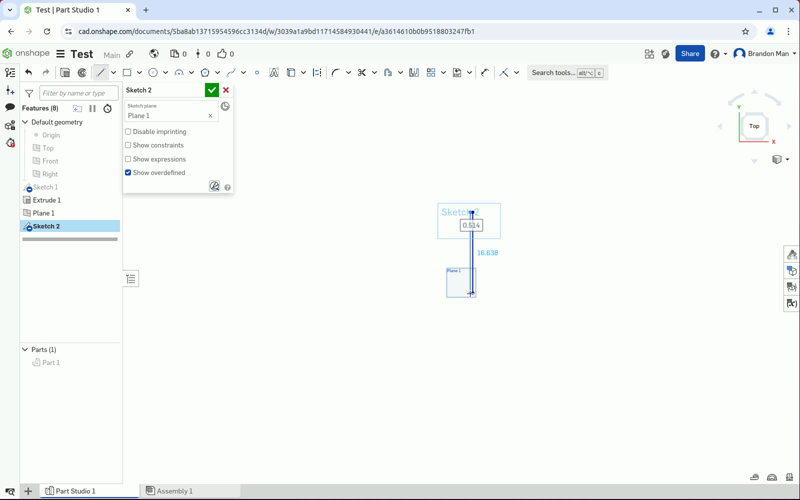
scroll(6)
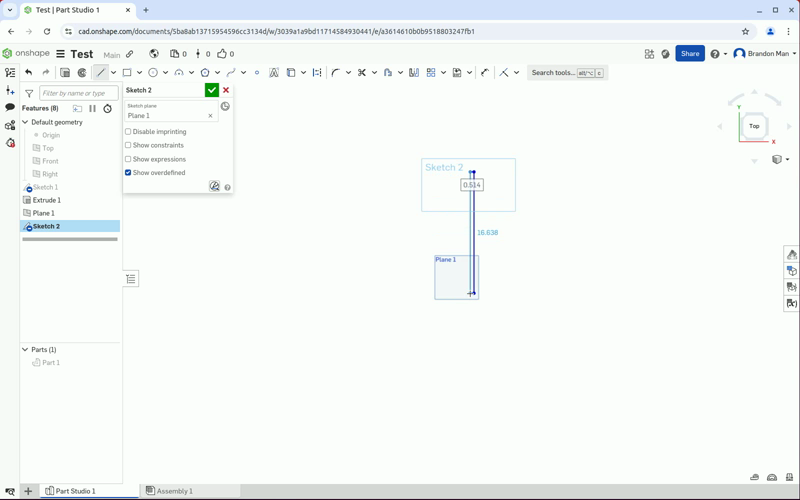
scroll(6)
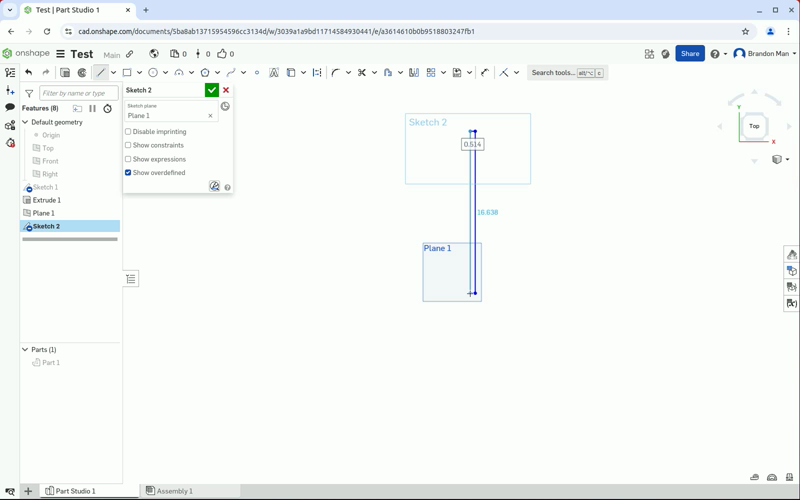
scroll(6)
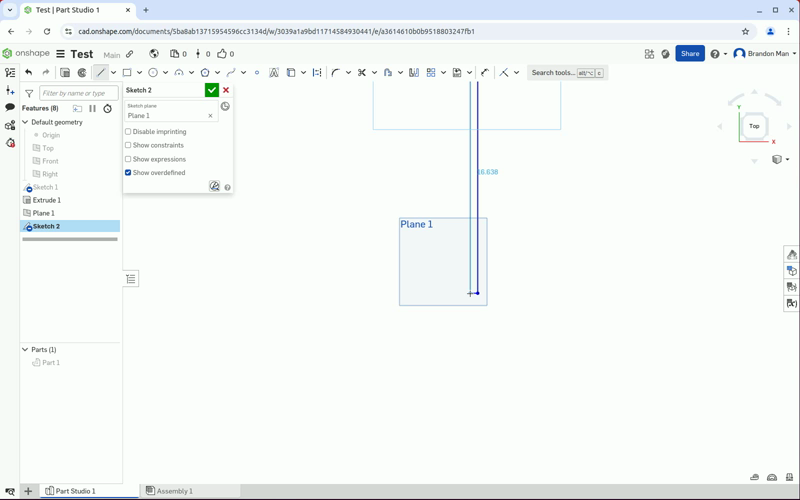
scroll(6)
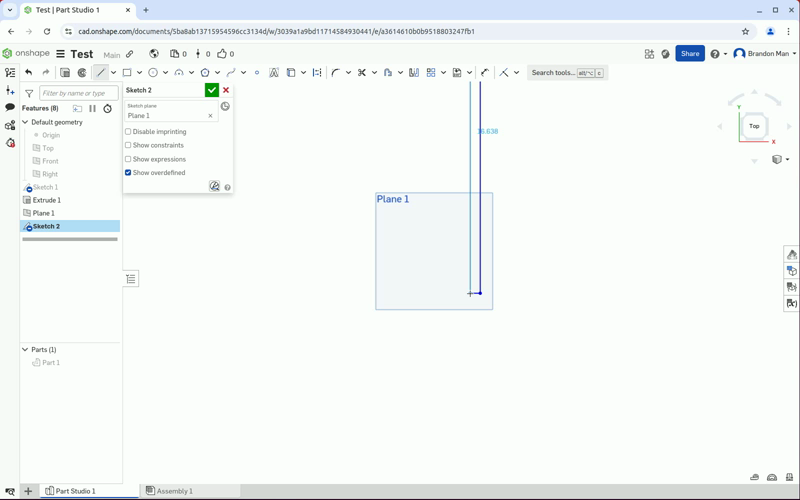
scroll(6)
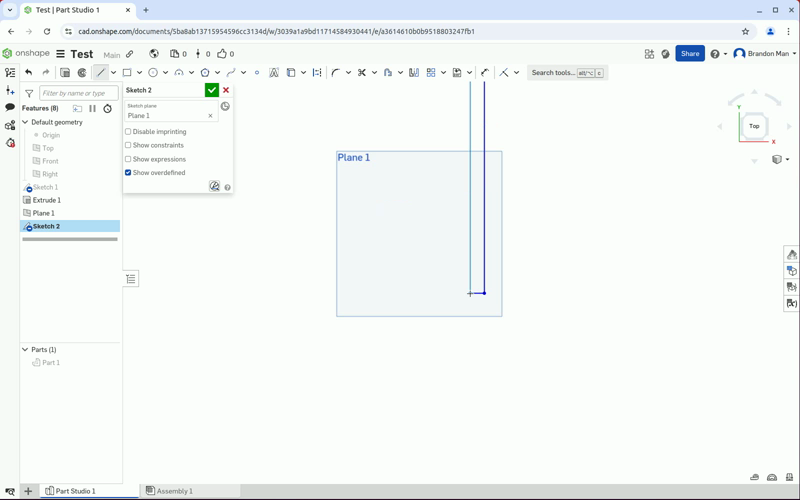
scroll(6)
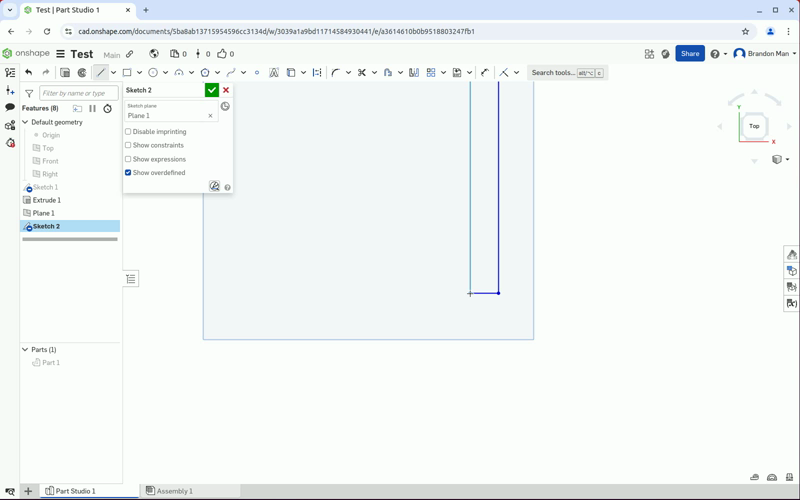
key_up(shift)
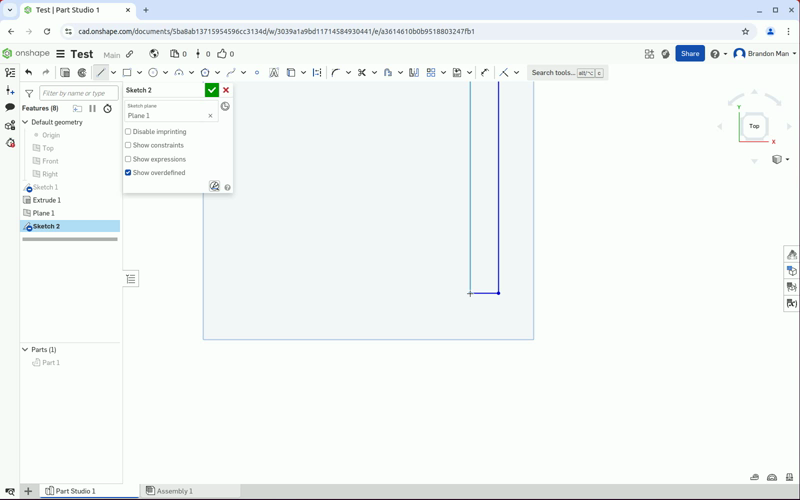
click(470, 293)
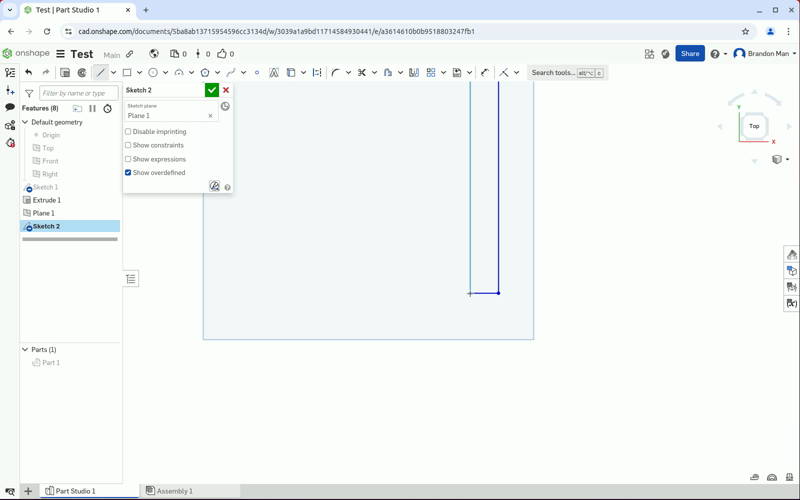
scroll(-6)
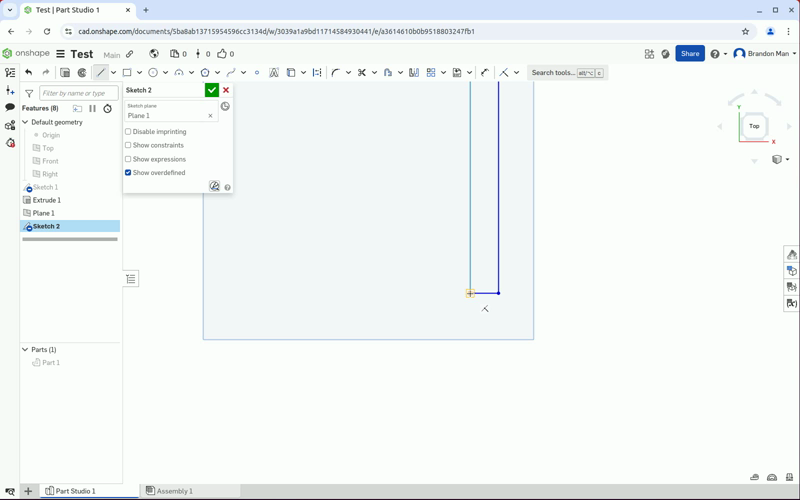
scroll(-6)
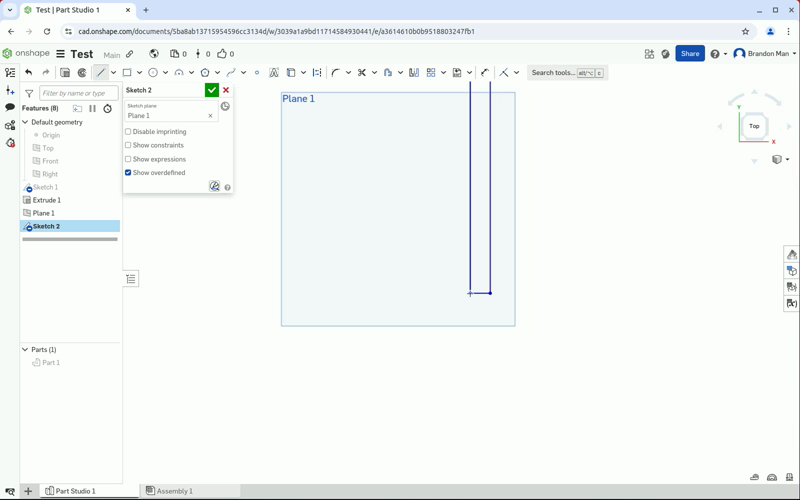
scroll(-6)
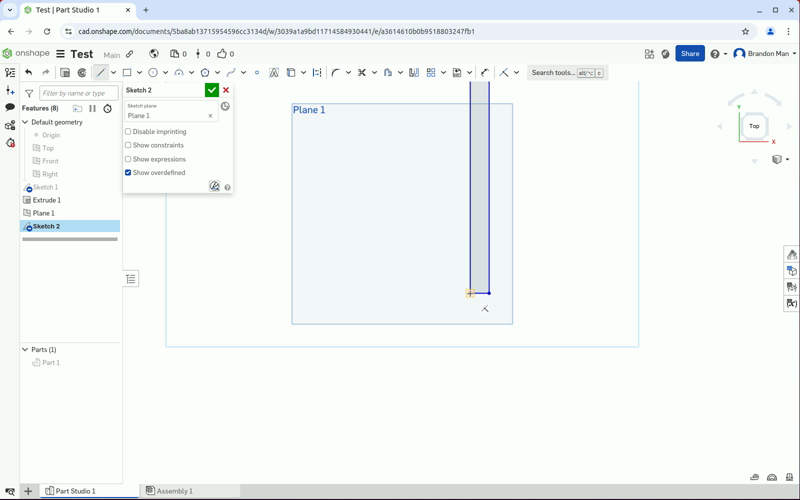
scroll(-6)
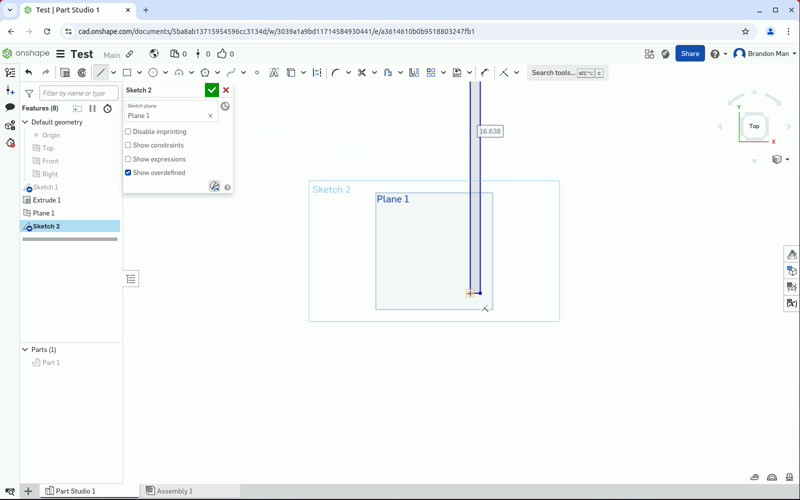
scroll(-6)
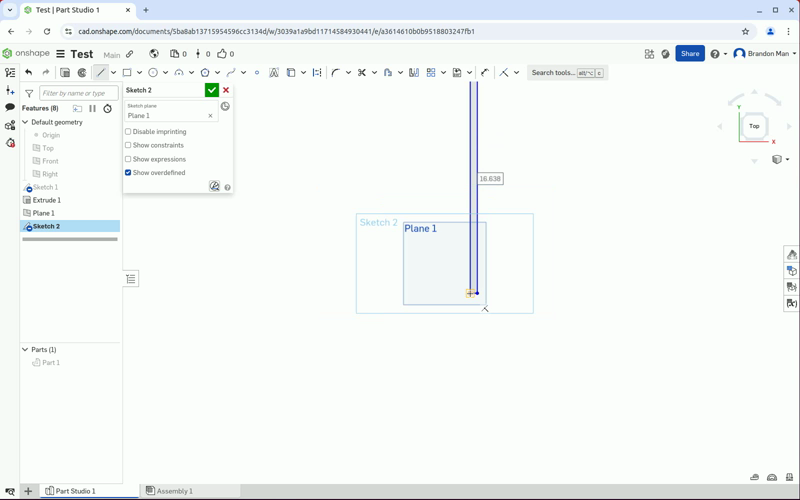
scroll(-6)
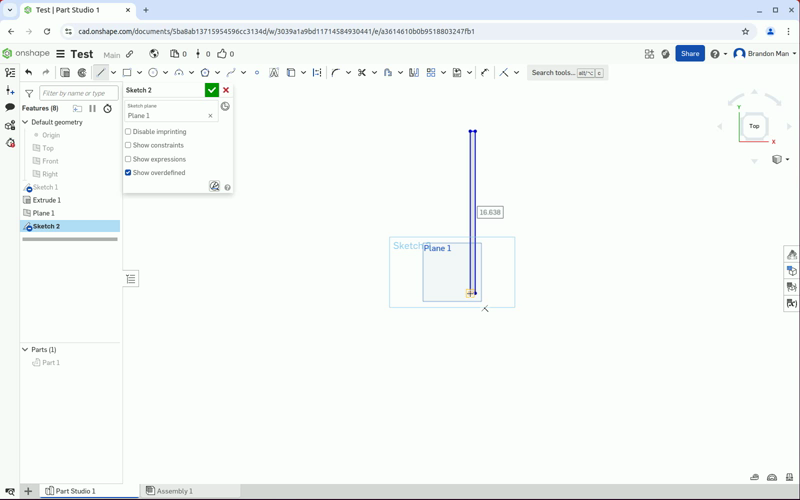
scroll(-6)
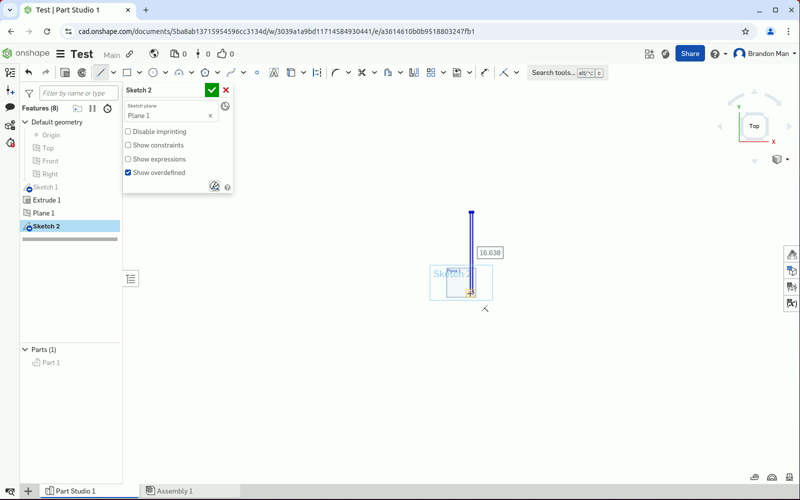
key(esc)
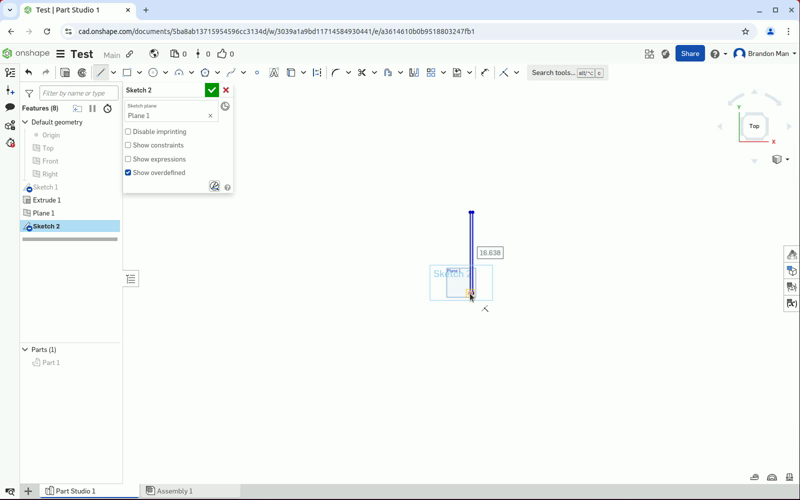
mouse_move(471, 284)
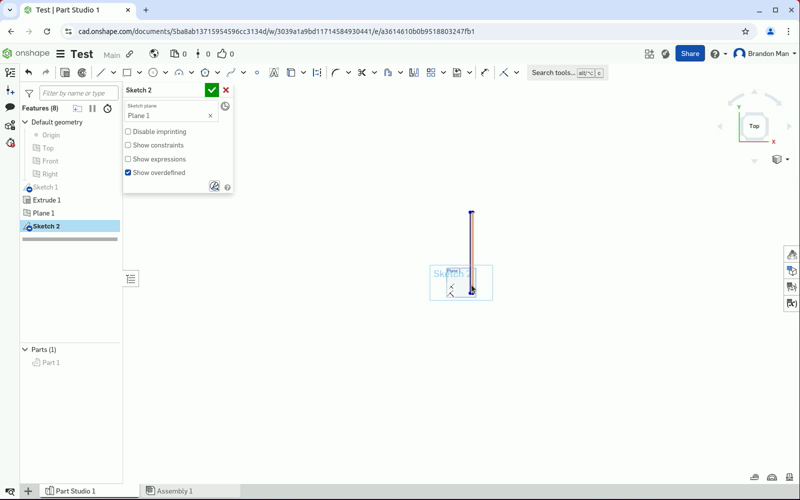
scroll(6)
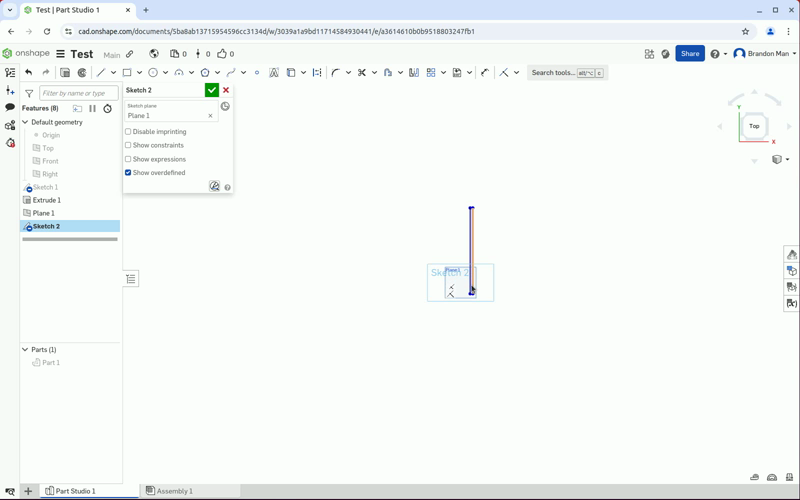
scroll(6)
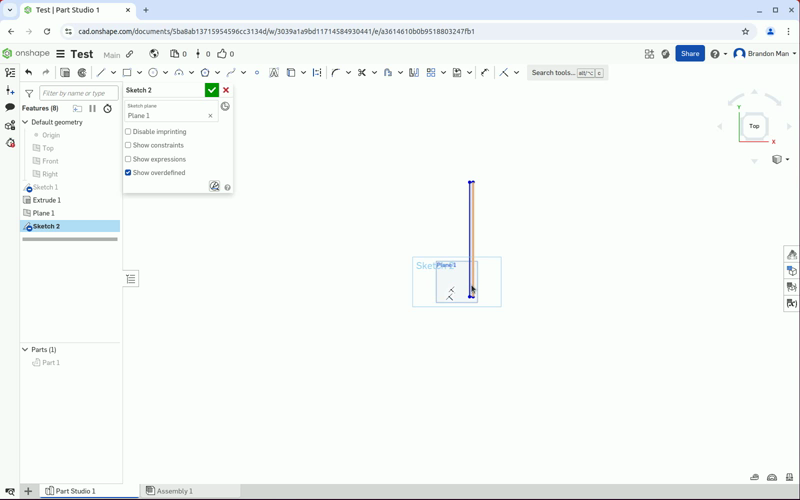
scroll(6)
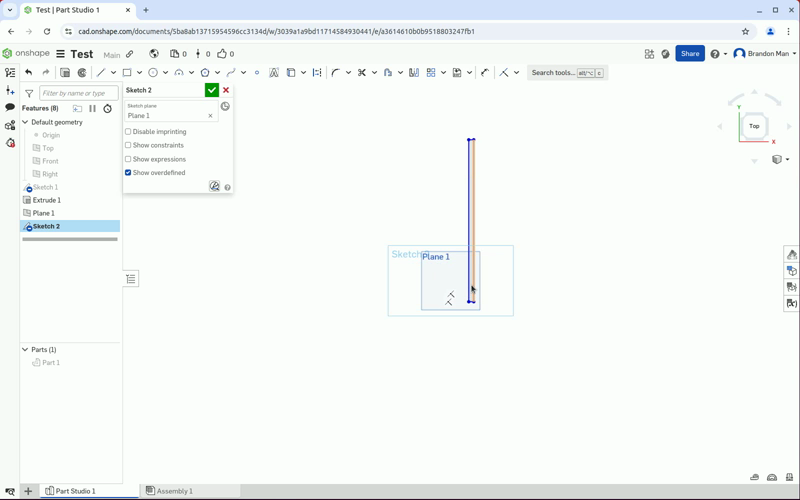
scroll(6)
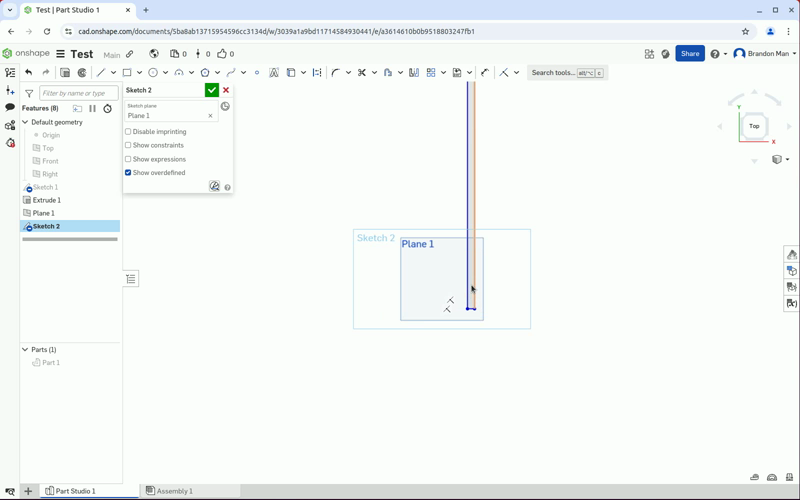
scroll(6)
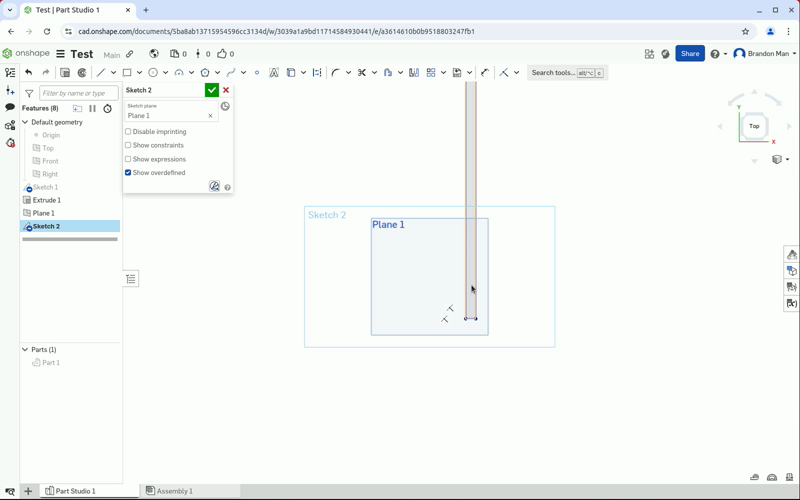
scroll(6)
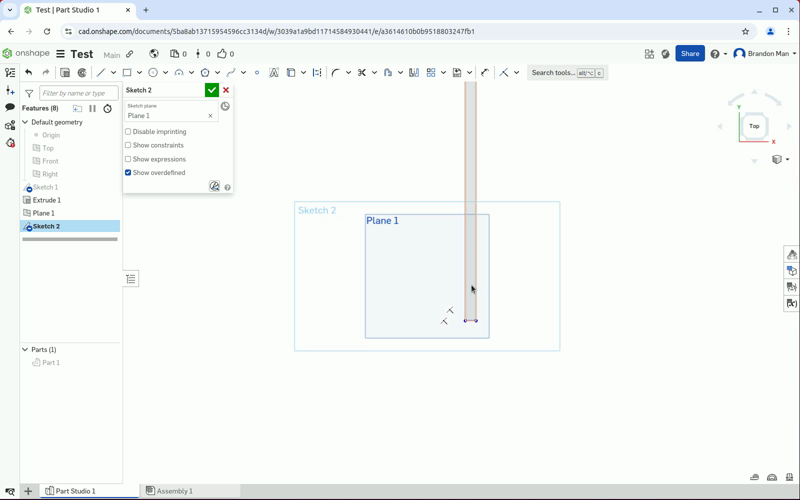
scroll(6)
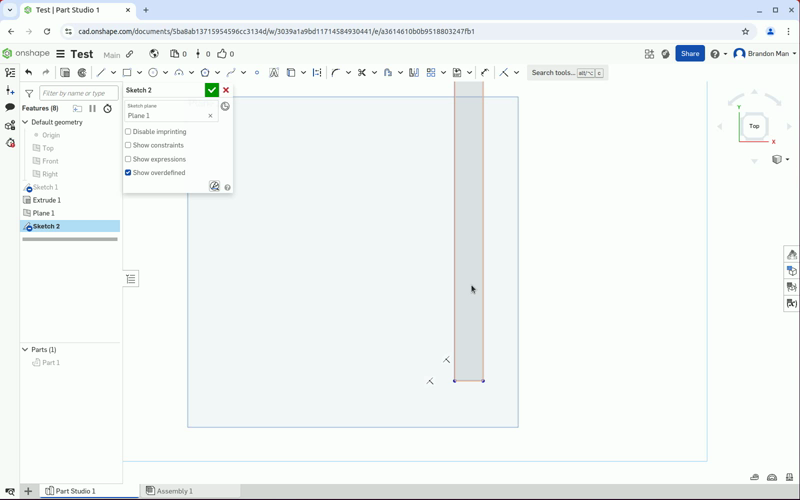
click(471, 284)
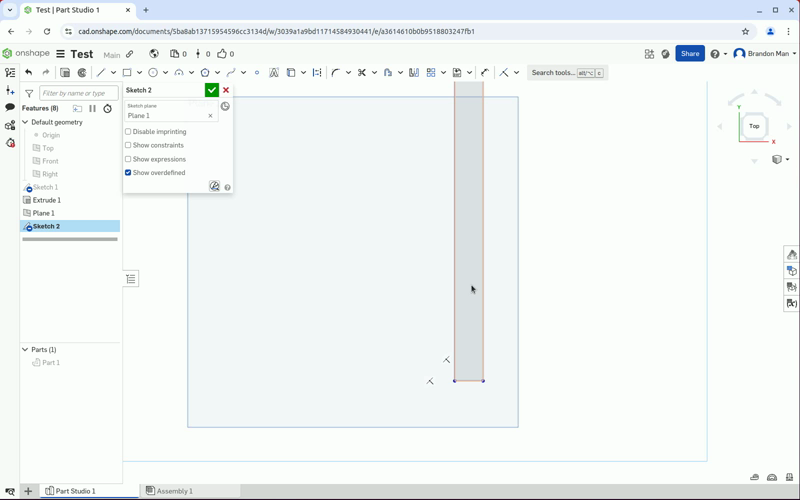
scroll(-6)
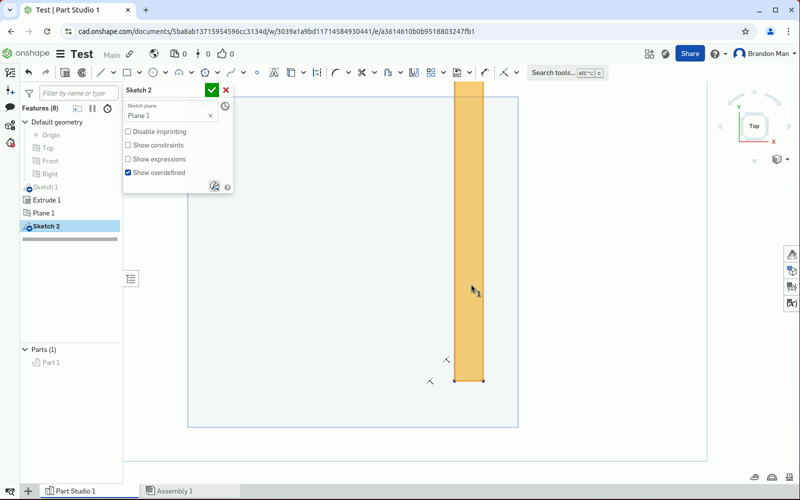
scroll(-6)
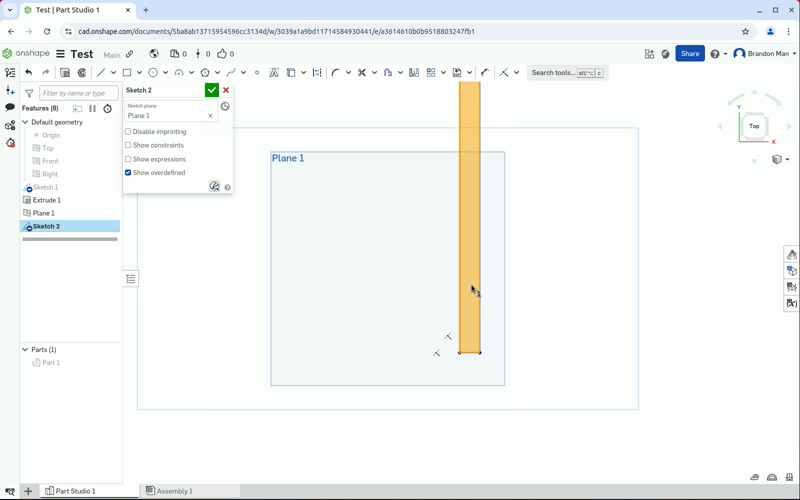
scroll(-6)
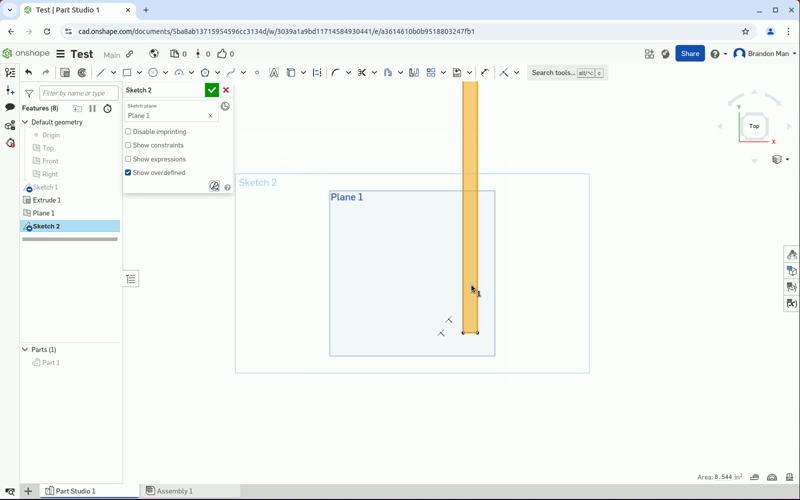
scroll(-6)
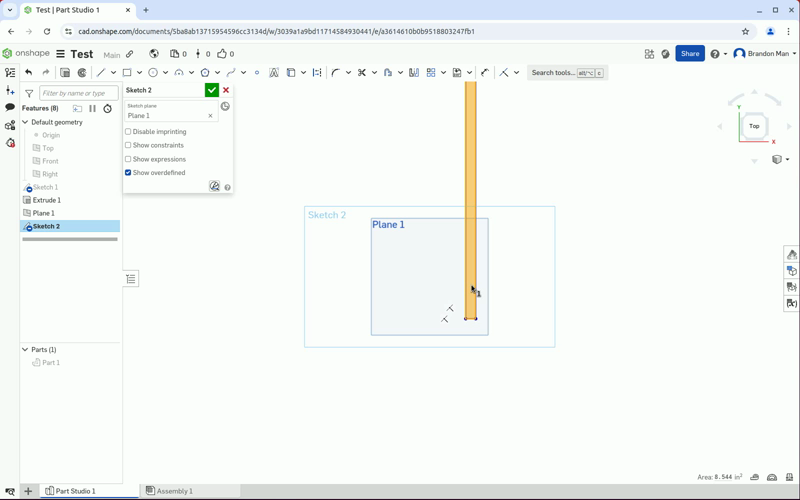
scroll(-6)
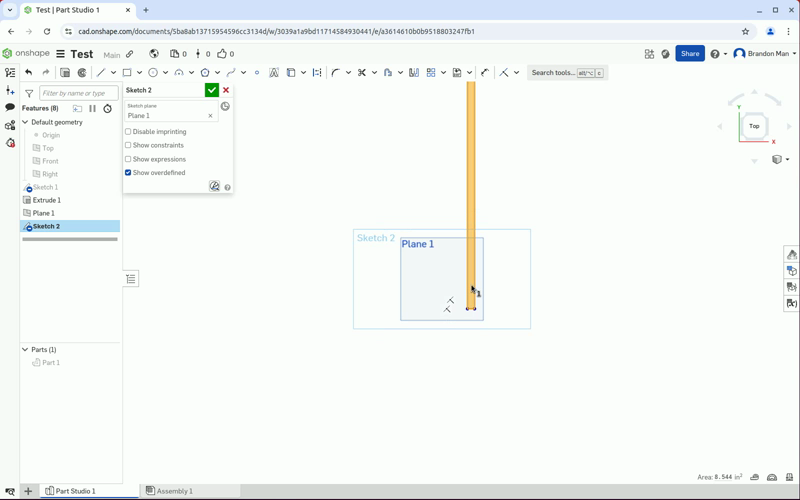
scroll(-6)
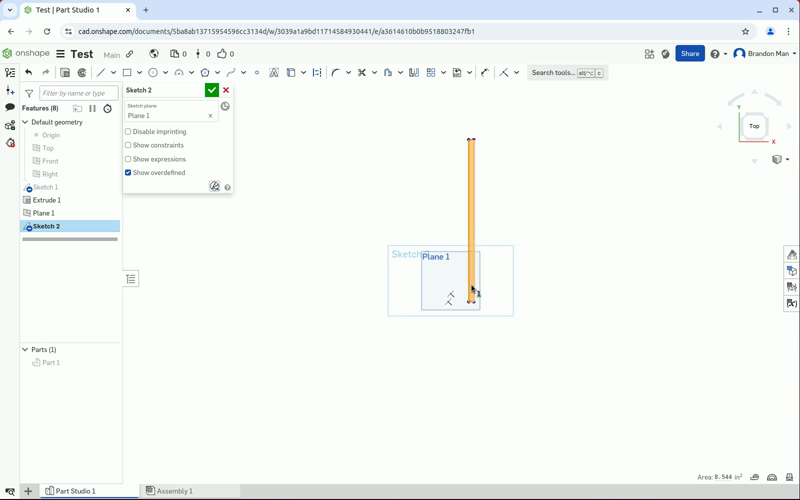
scroll(-6)
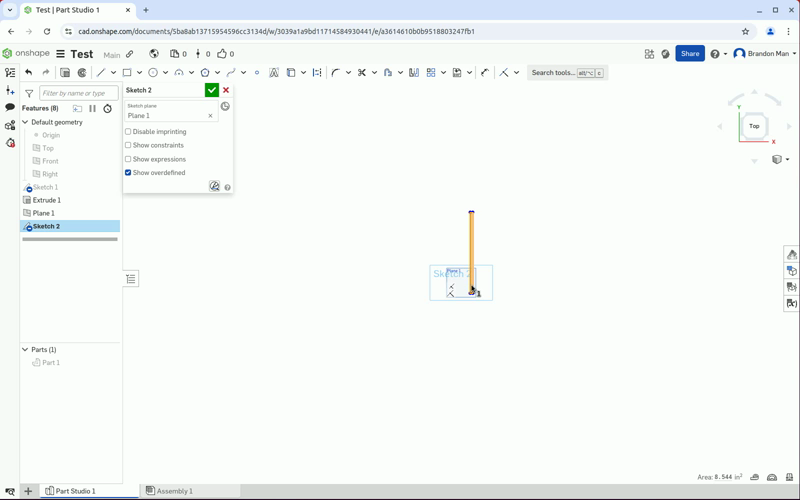
mouse_move(73, 352)
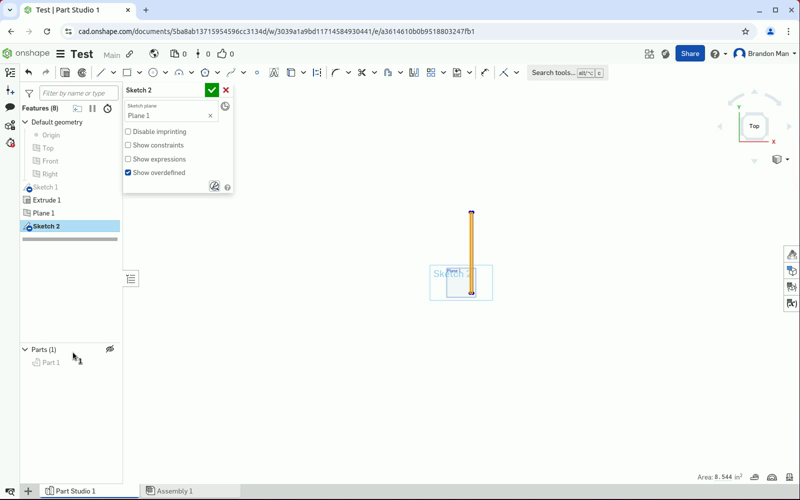
key(shift+y)
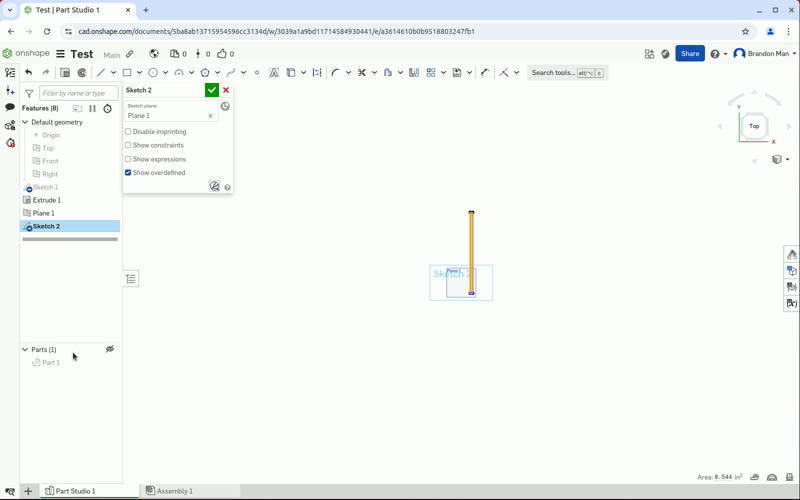
key(shift+e)
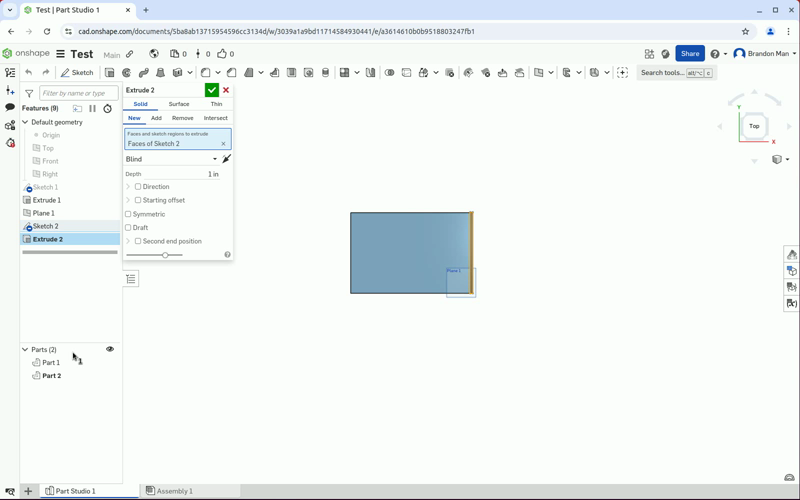
mouse_move(143, 106)
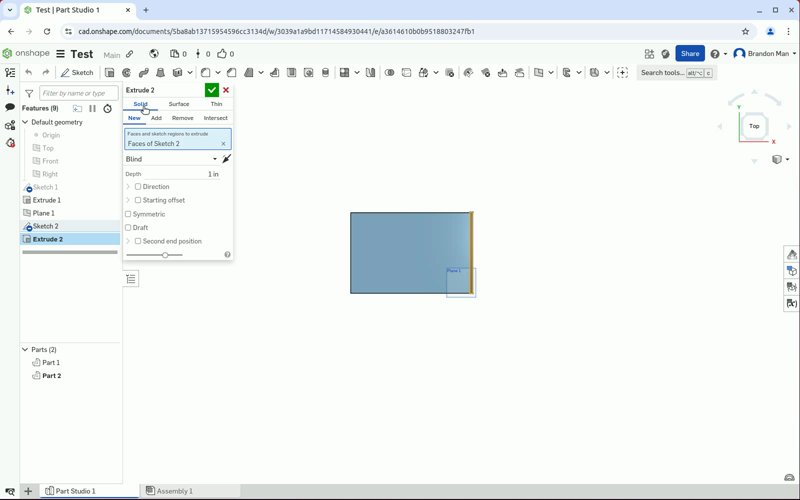
click(143, 106)
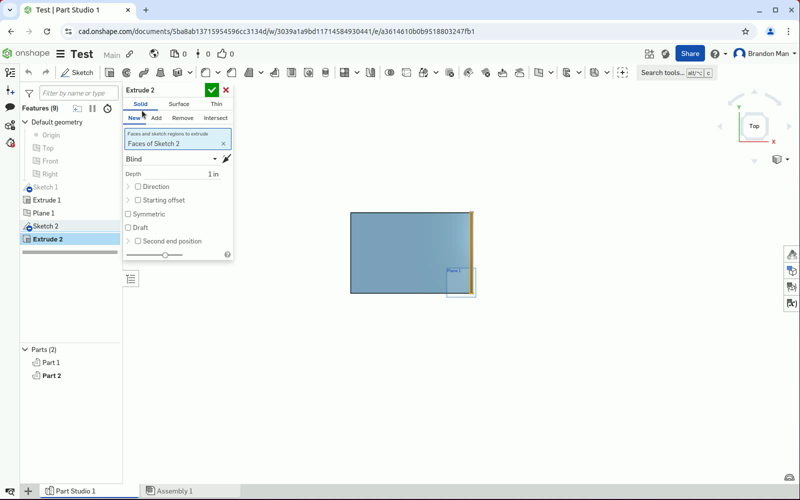
mouse_move(137, 120)
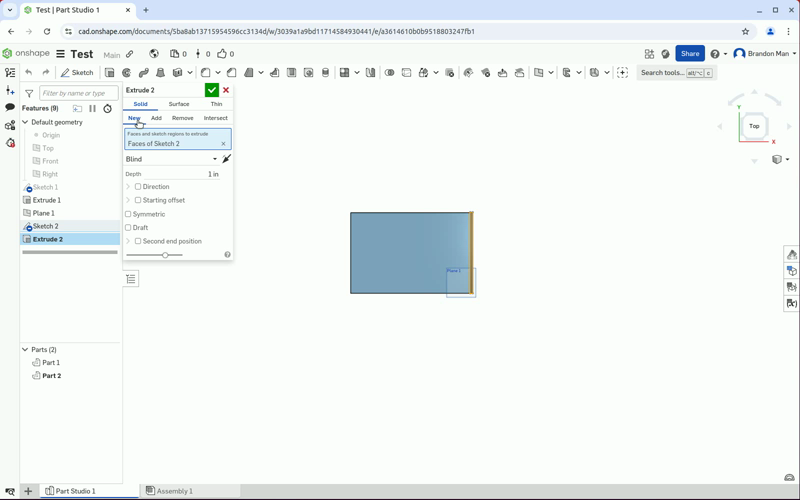
click(137, 120)
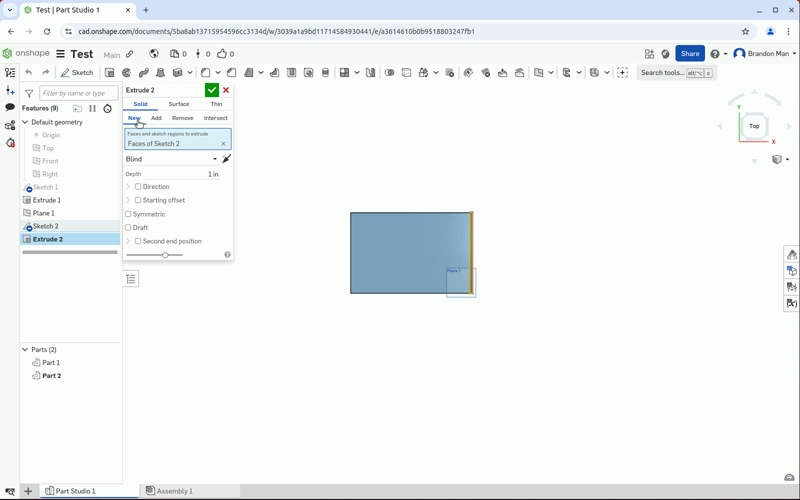
key(tab, 4)
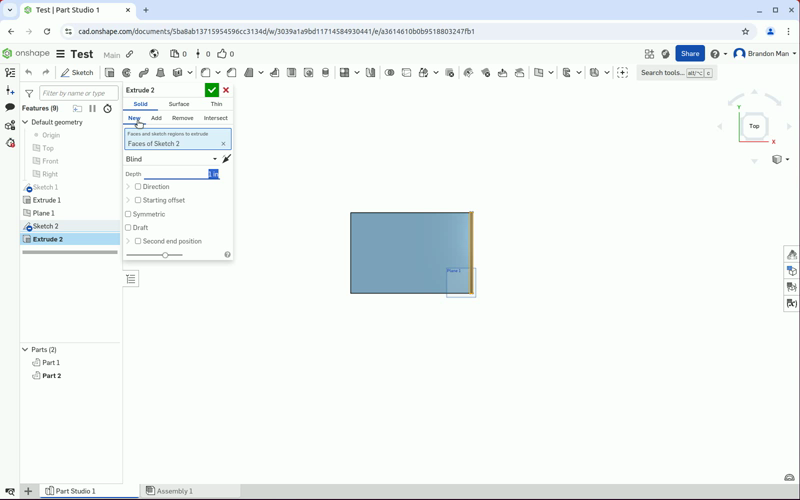
text(11.554)
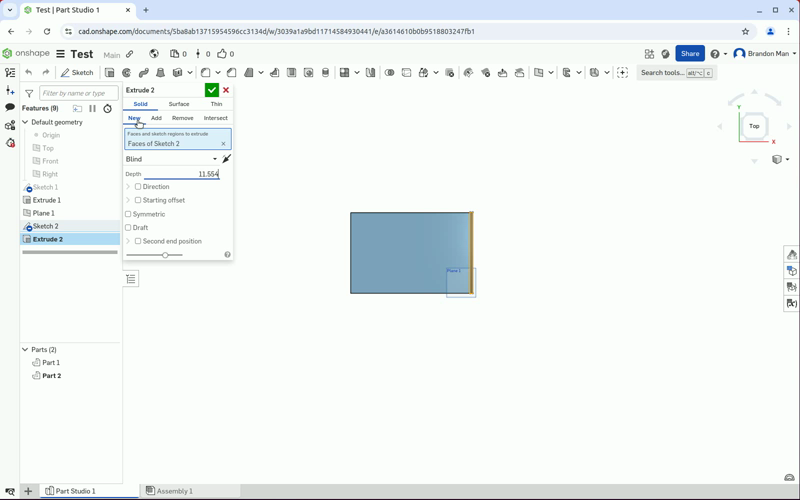
key(enter)
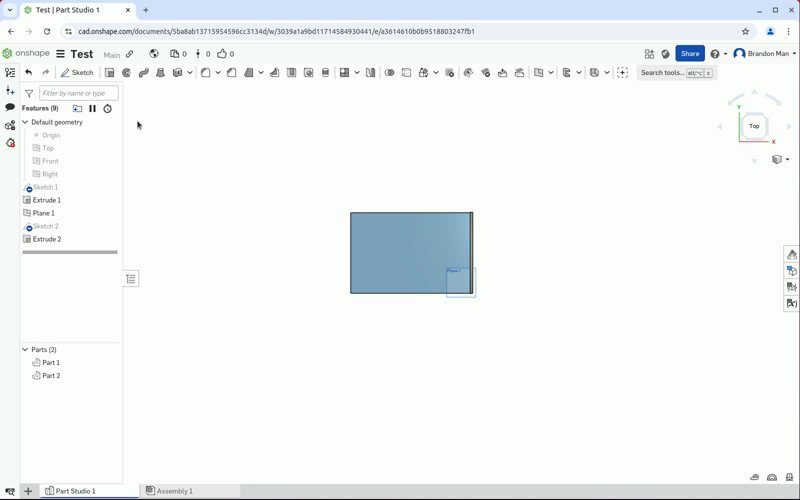
key(shift+h)
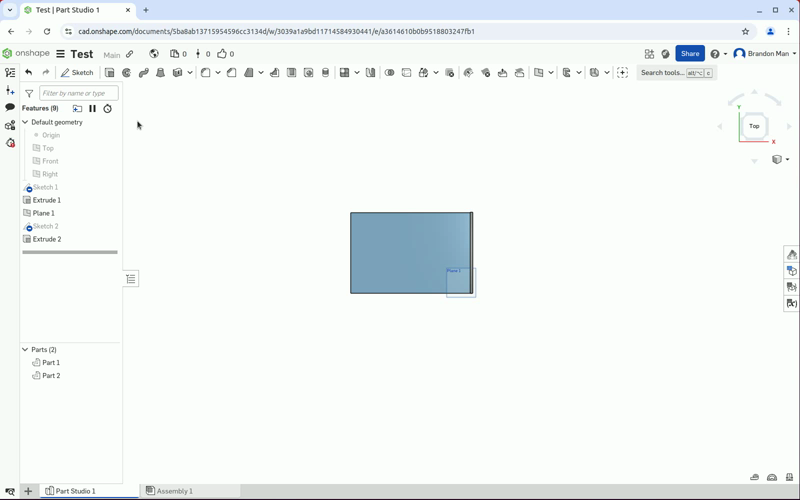
key(shift+h)
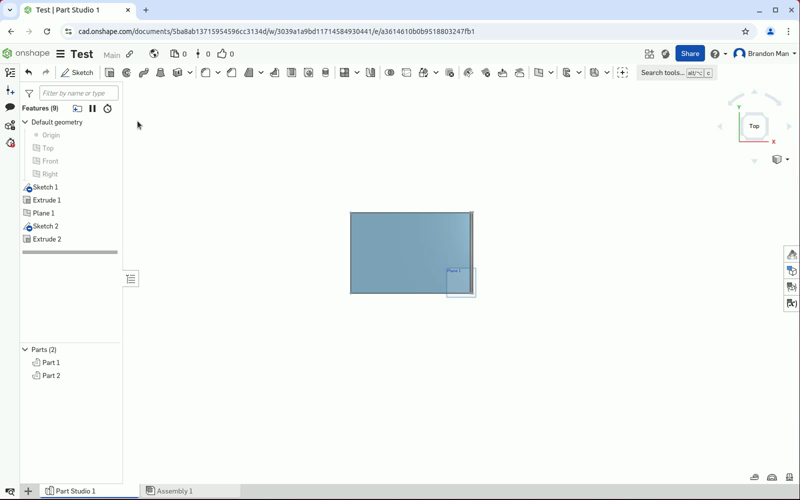
key(shift+7)
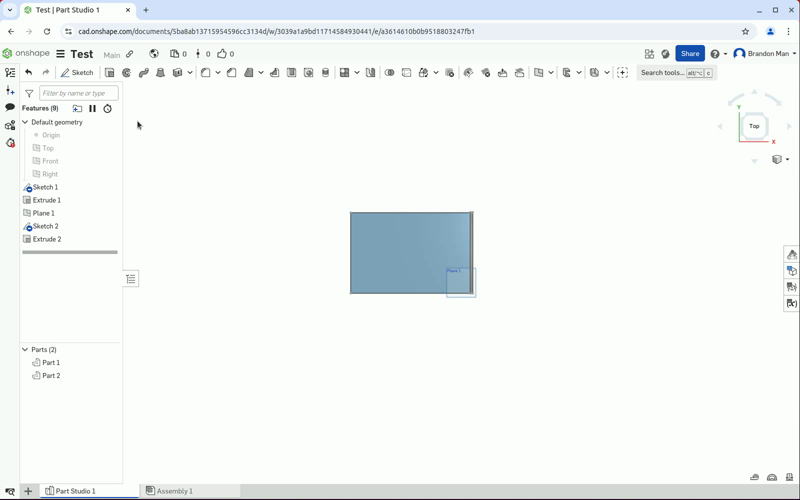
key(up, 3)
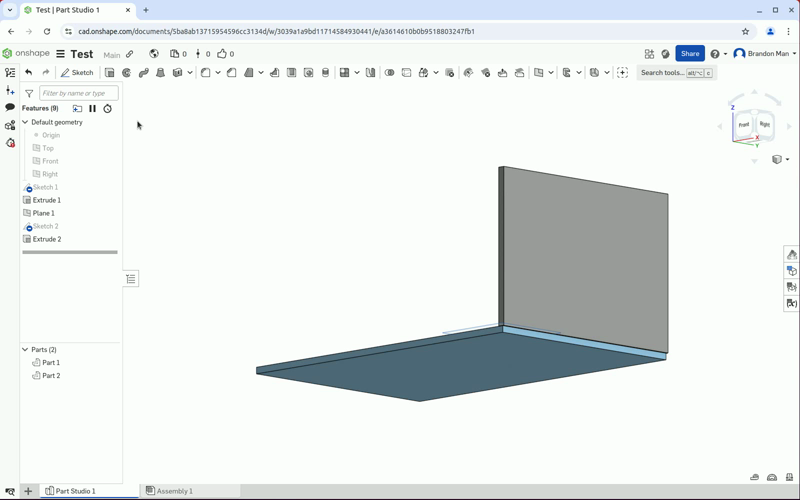
key(left, 3)
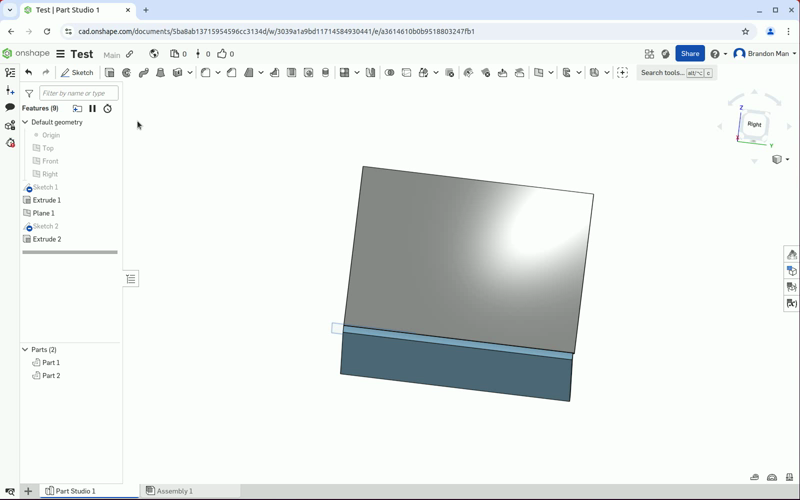
key(right, 3)
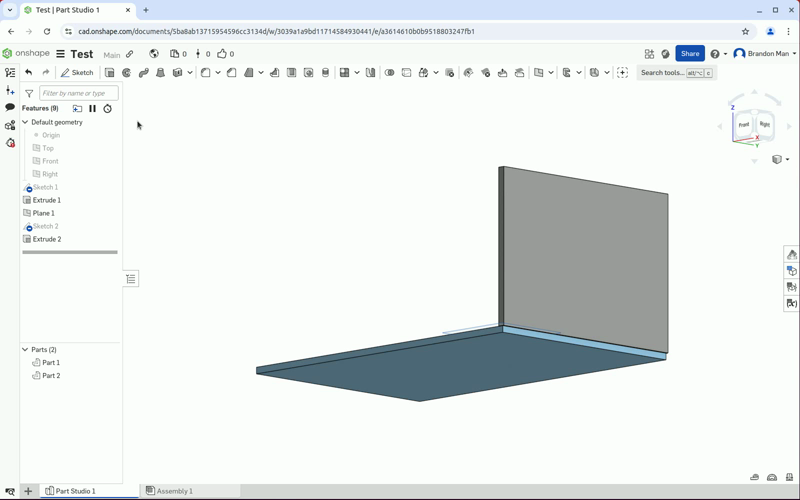
key(down, 3)
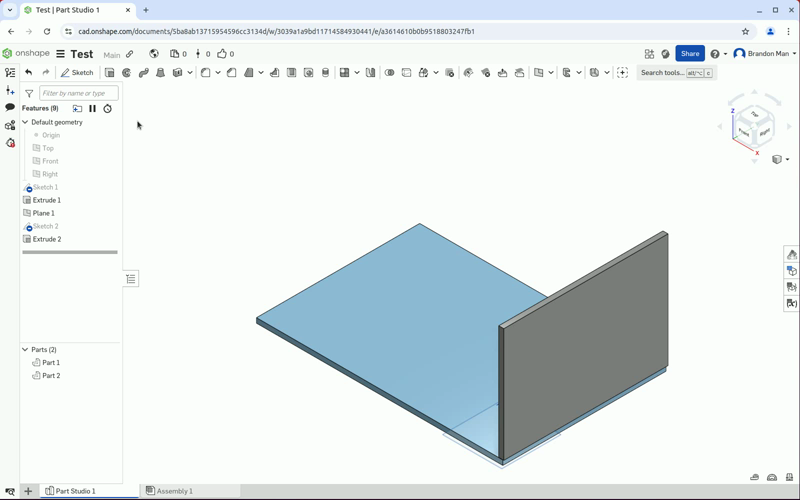
mouse_move(73, 189)
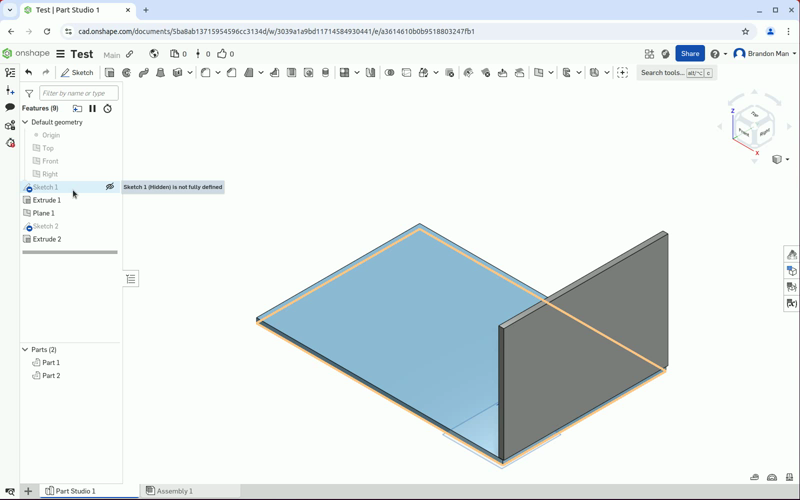
click(73, 189)